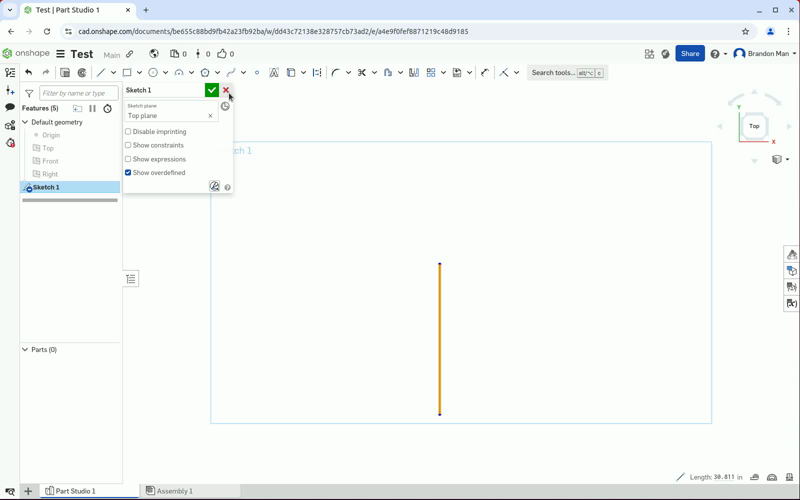
key(shift+h)
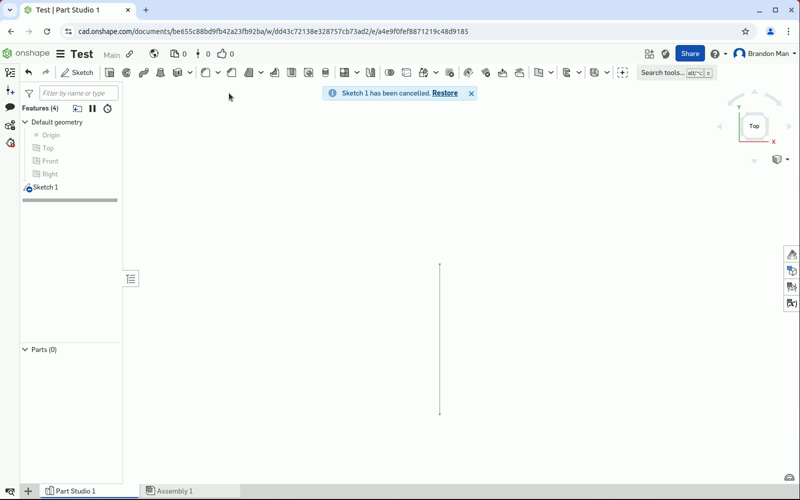
mouse_move(73, 352)
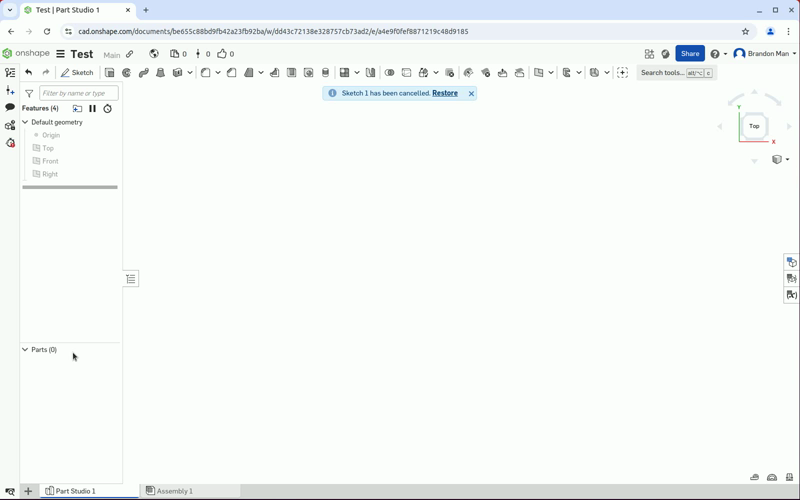
key(y)
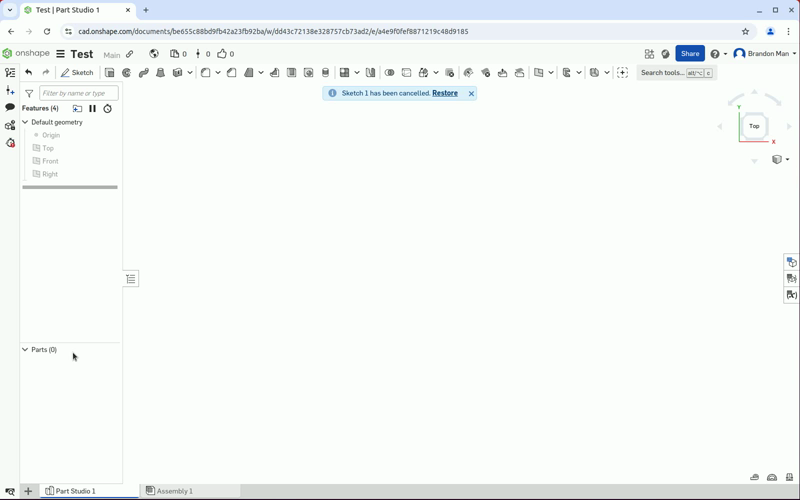
key(shift+p)
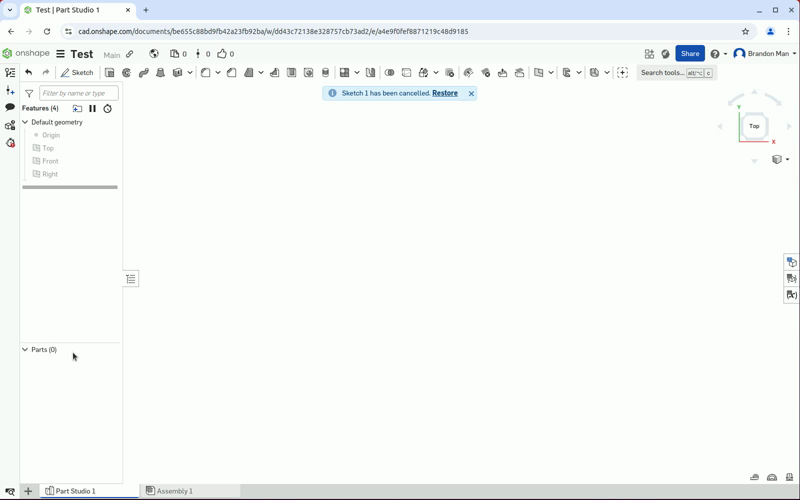
key(space)
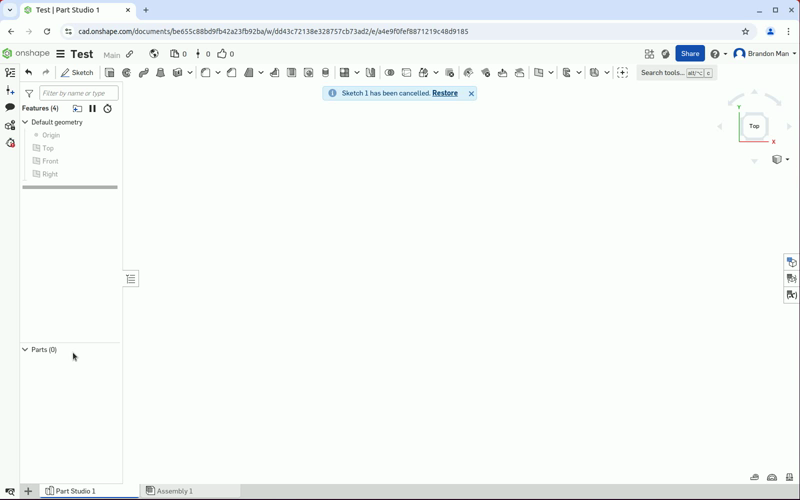
key_down(shift)
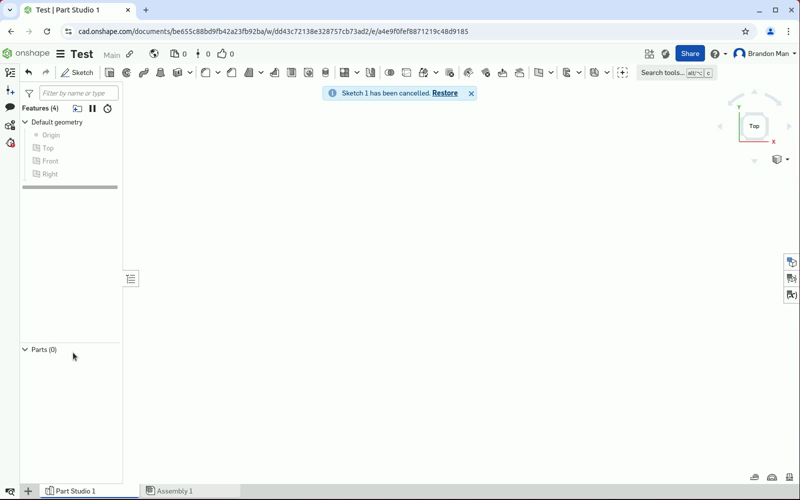
key(up)
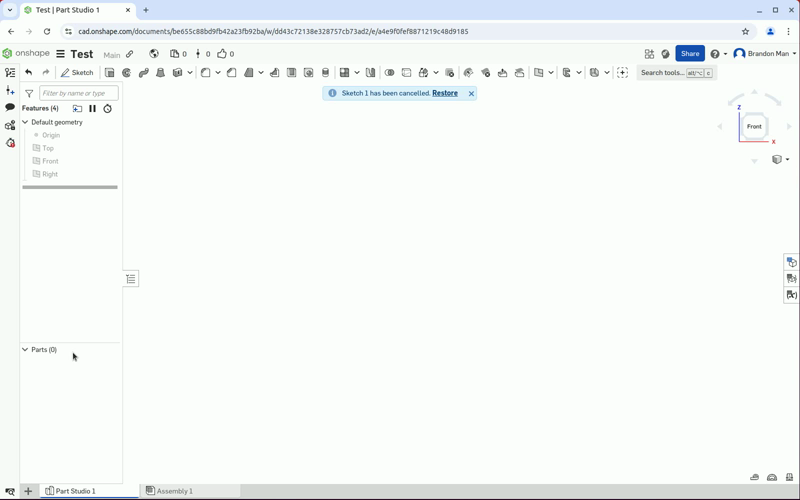
key_up(shift)
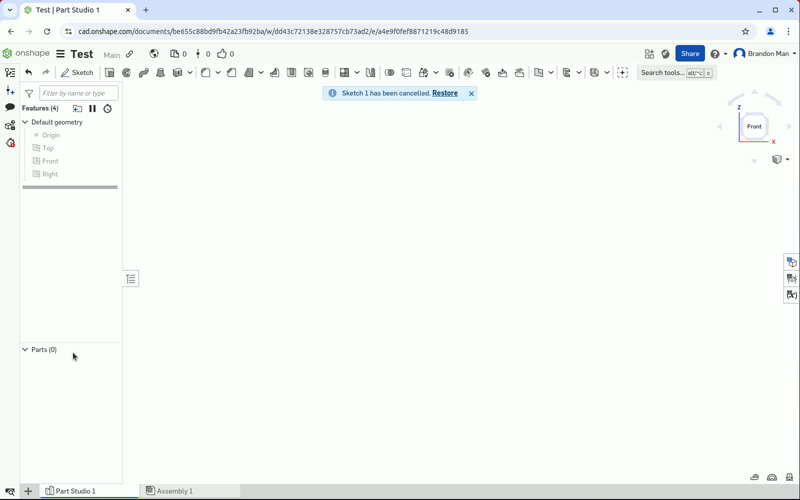
mouse_move(73, 352)
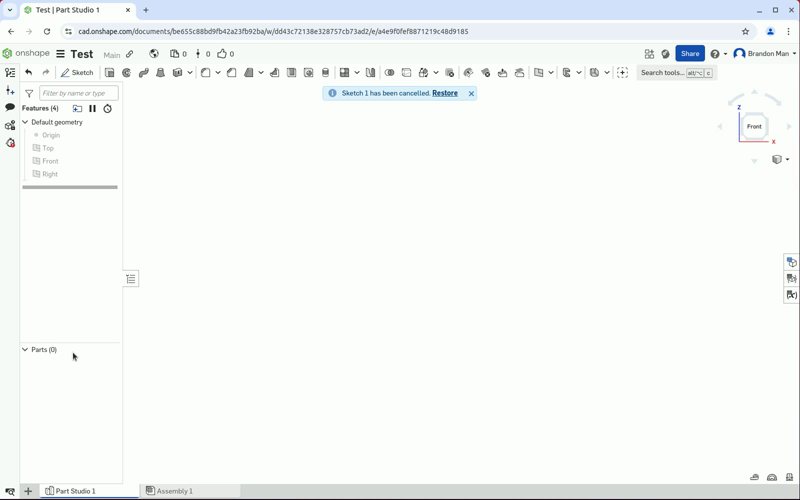
key(shift+y)
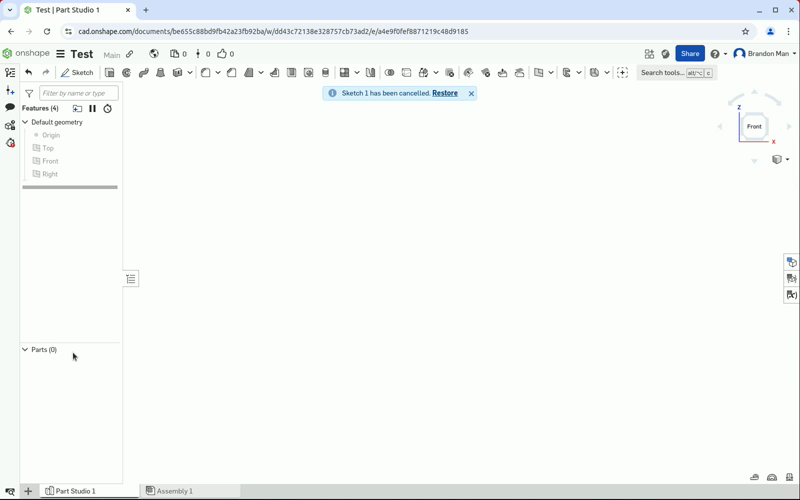
key(shift+s)
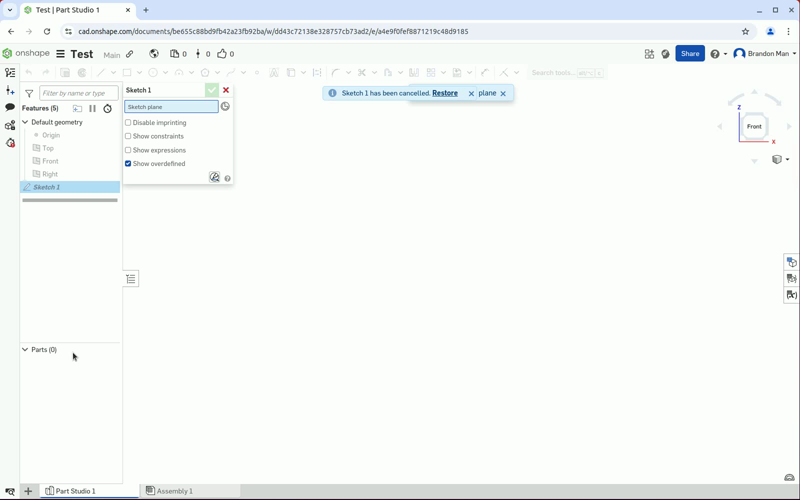
mouse_move(73, 163)
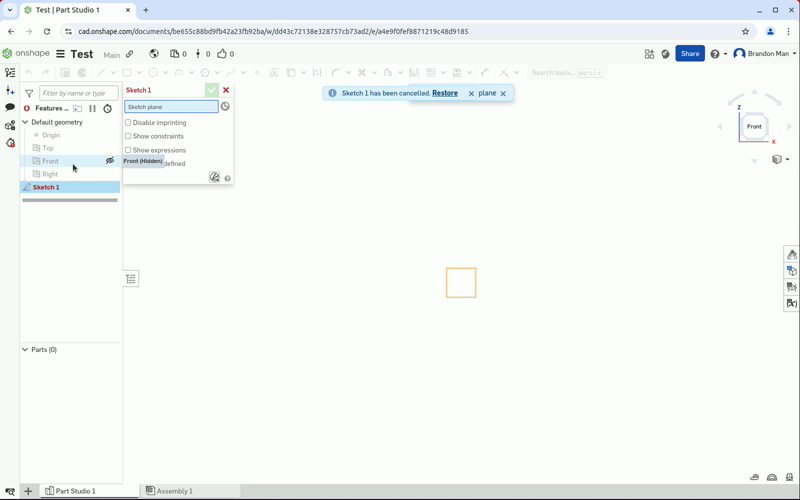
click(73, 163)
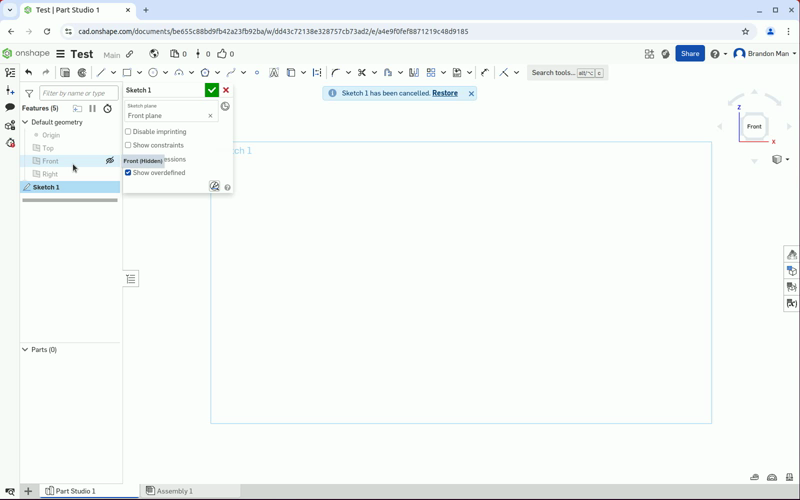
mouse_move(73, 352)
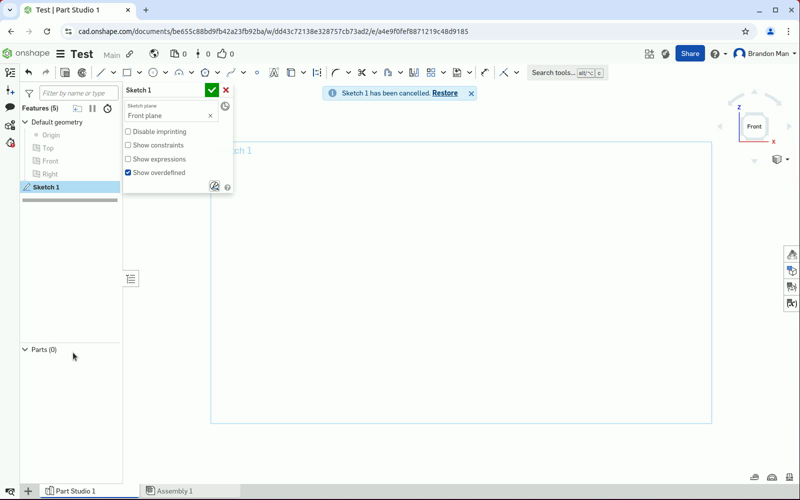
key(y)
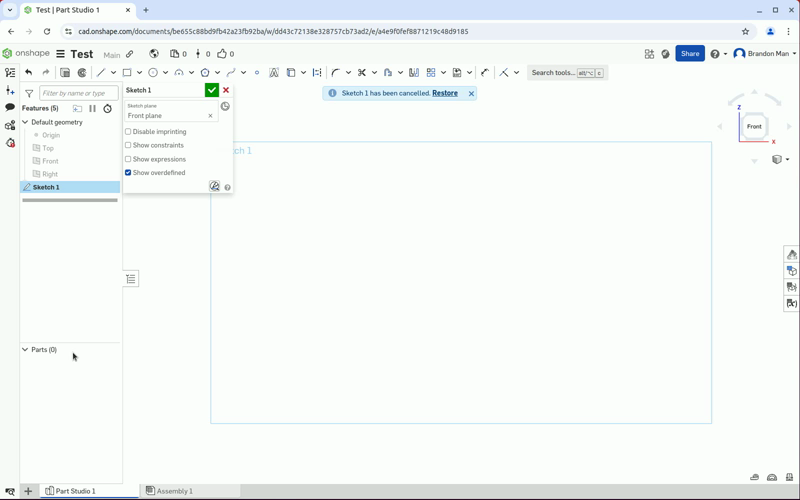
key(c)
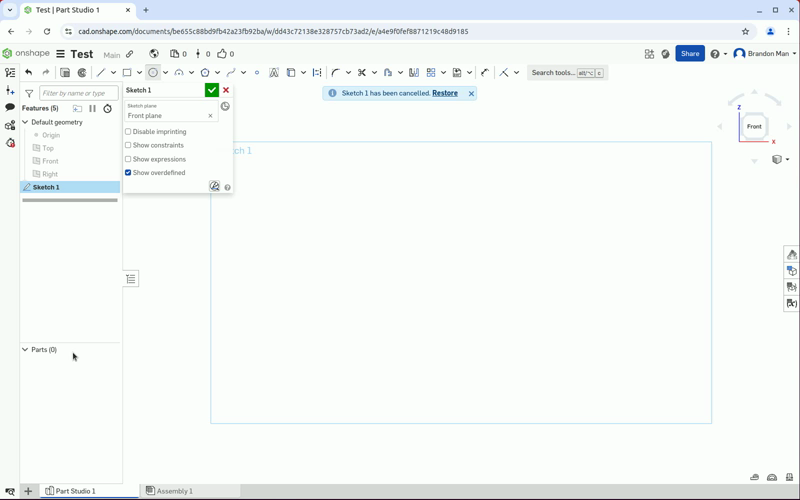
key_down(shift)
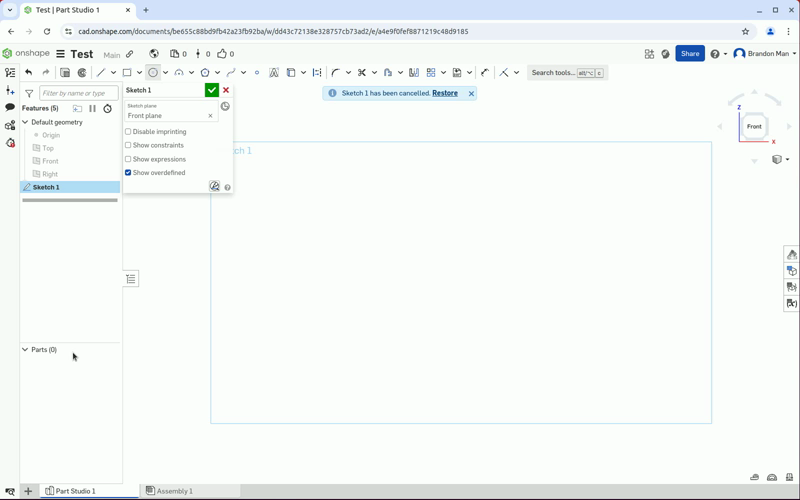
mouse_move(460, 282)
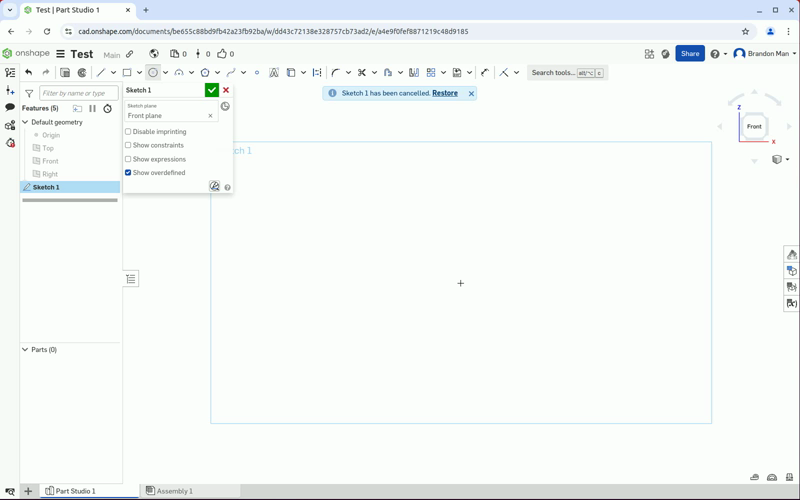
click(460, 282)
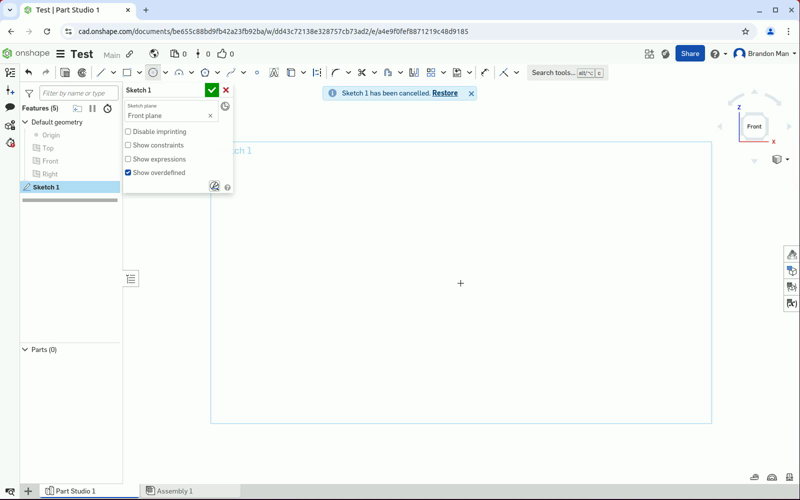
key_up(shift)
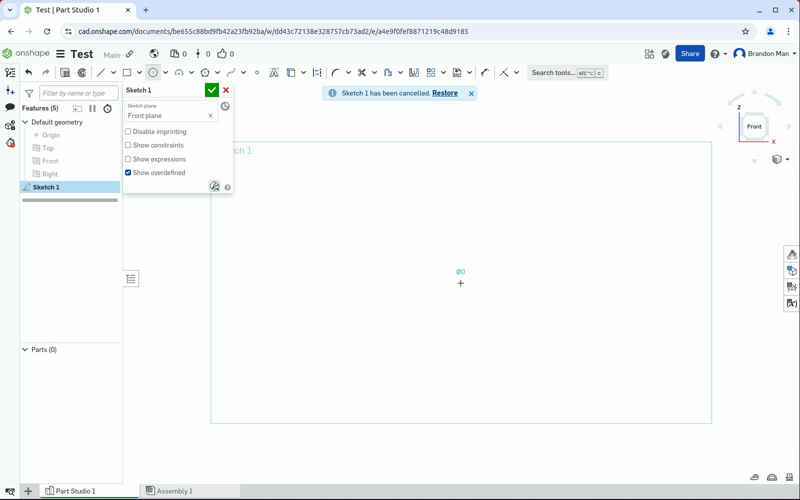
mouse_move(505, 282)
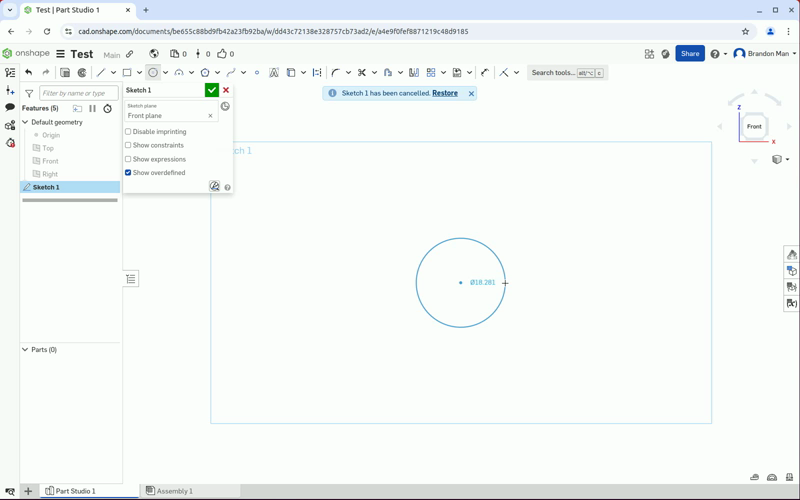
click(505, 282)
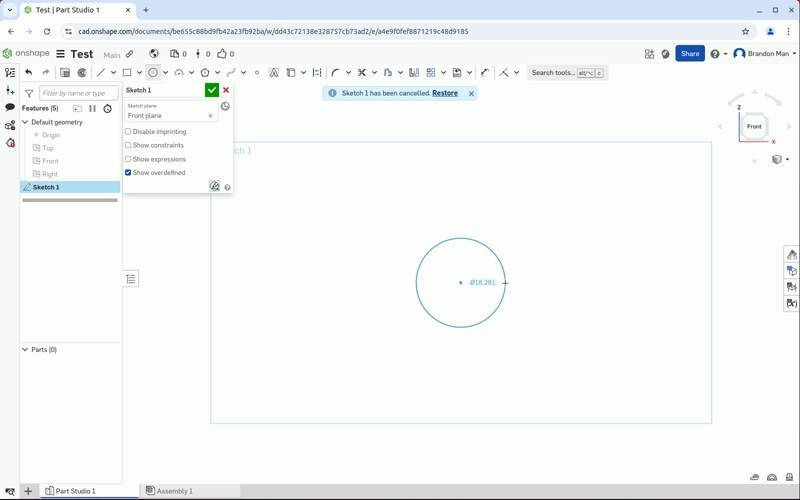
key(esc)
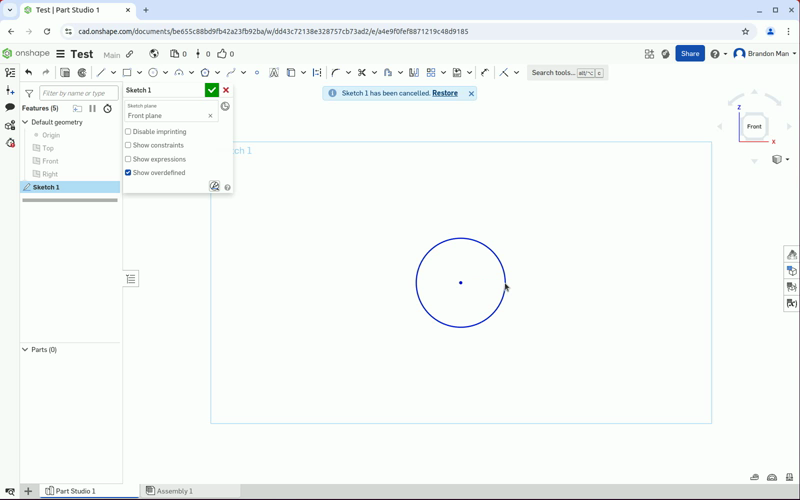
key(c)
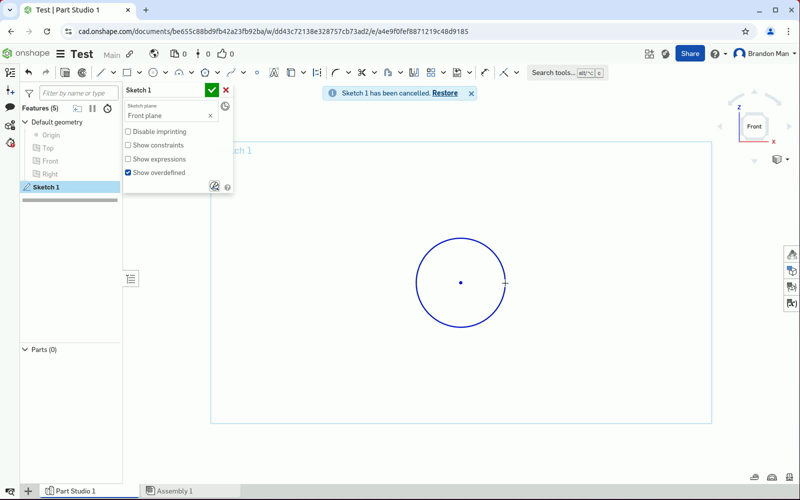
key_down(shift)
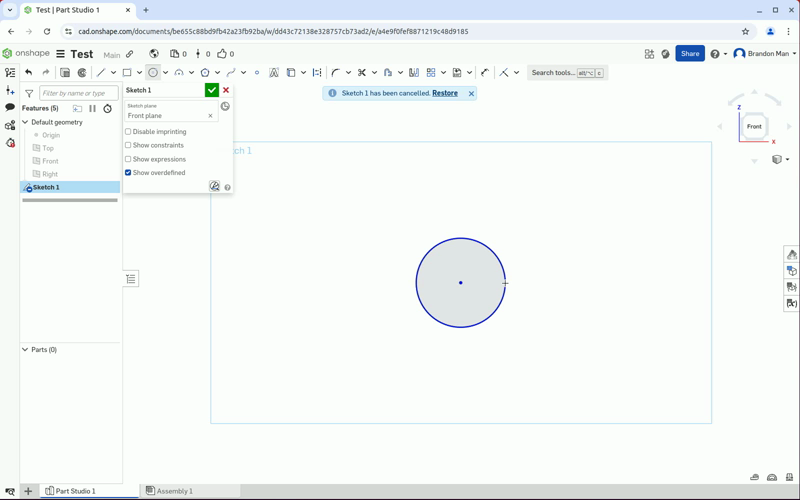
mouse_move(460, 282)
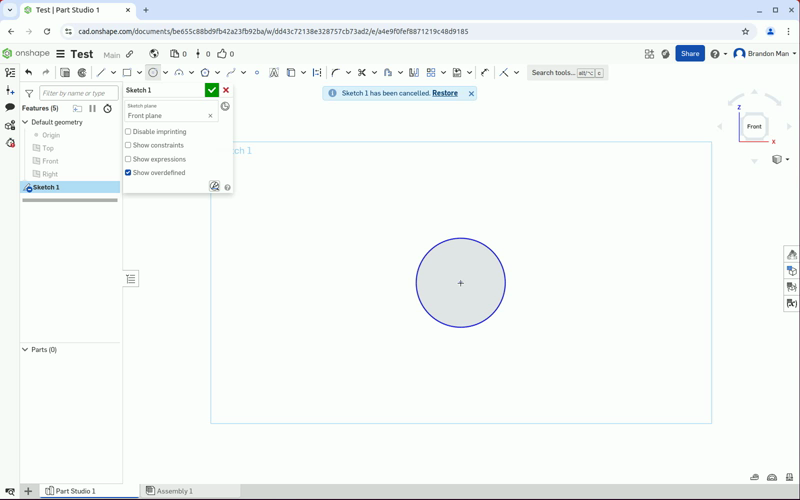
click(460, 282)
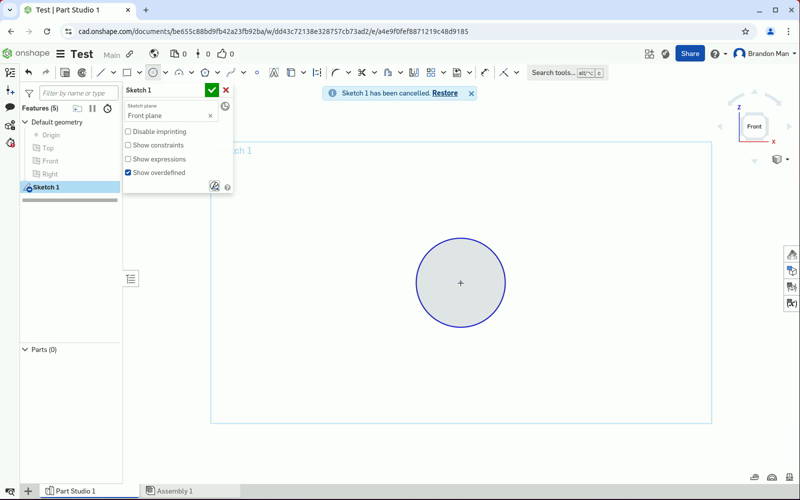
key_up(shift)
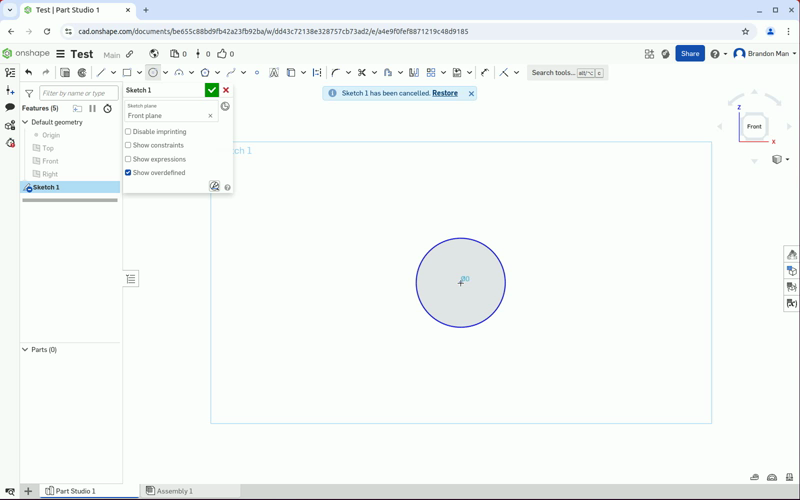
mouse_move(478, 282)
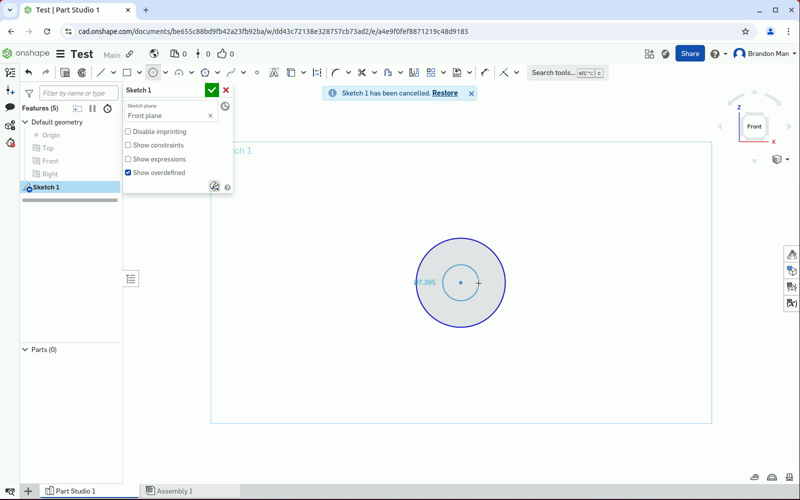
click(478, 282)
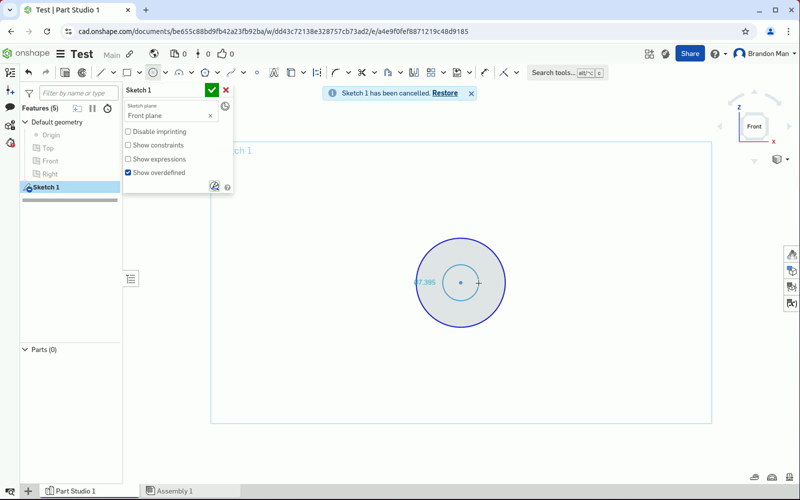
key(esc)
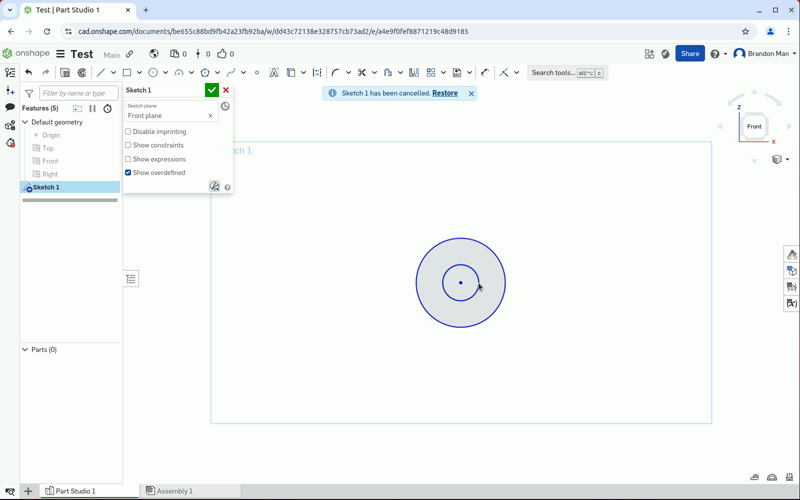
mouse_move(422, 289)
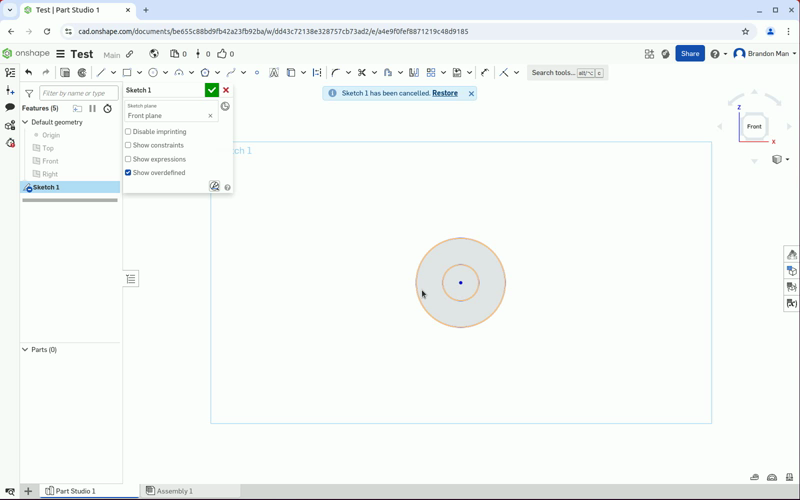
click(422, 289)
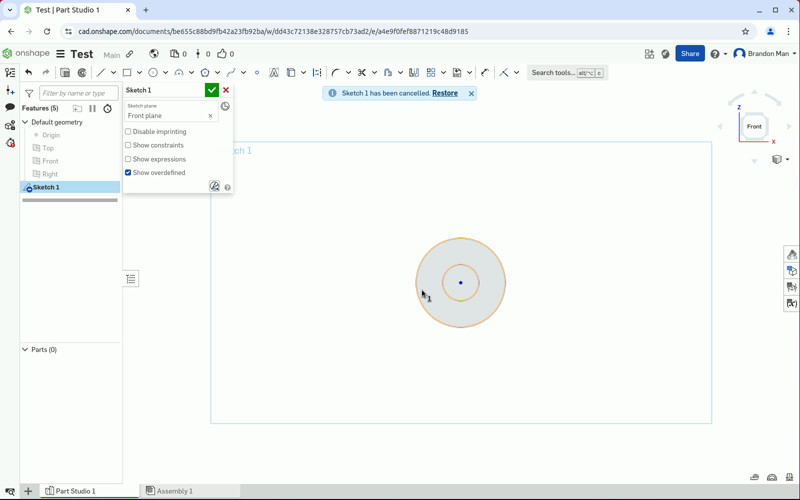
mouse_move(73, 352)
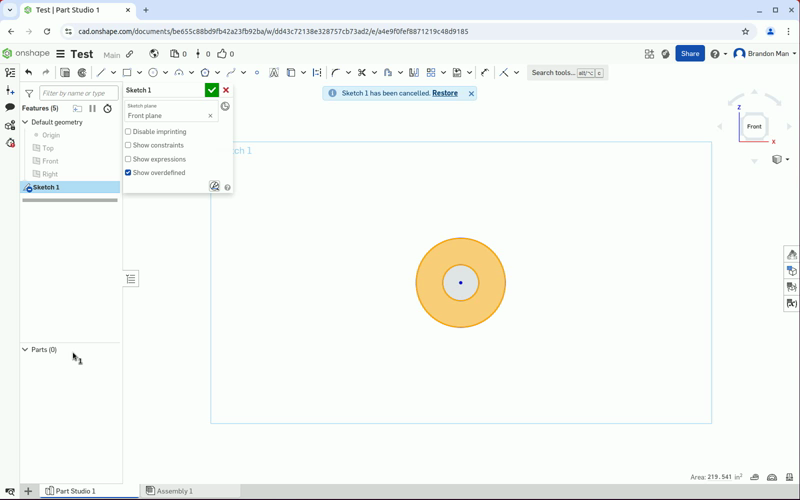
key(shift+y)
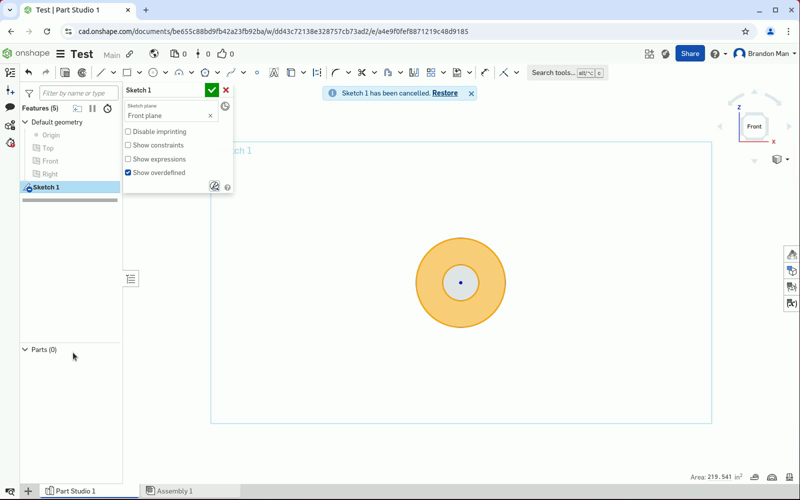
key(shift+e)
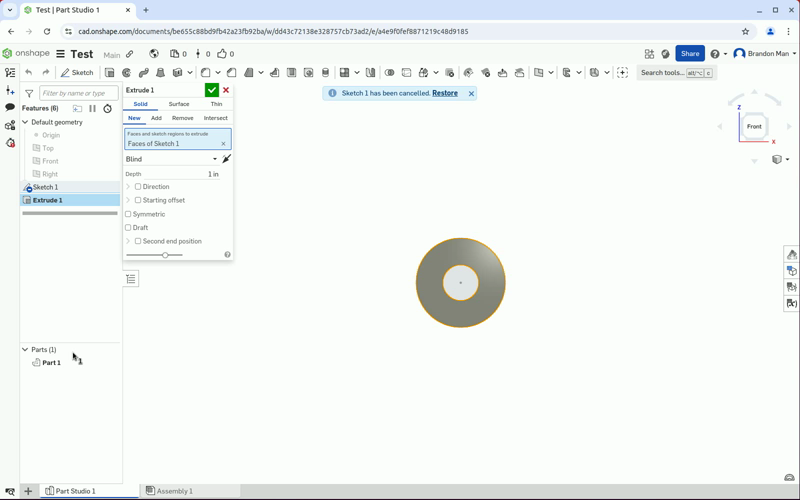
mouse_move(143, 106)
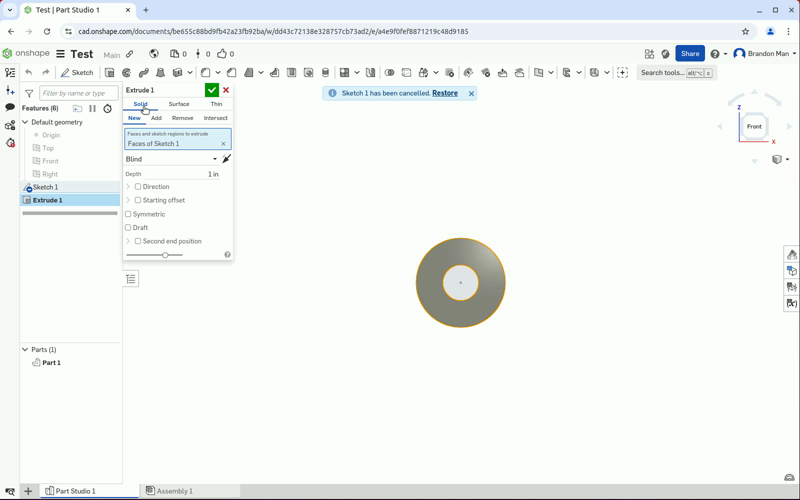
click(143, 106)
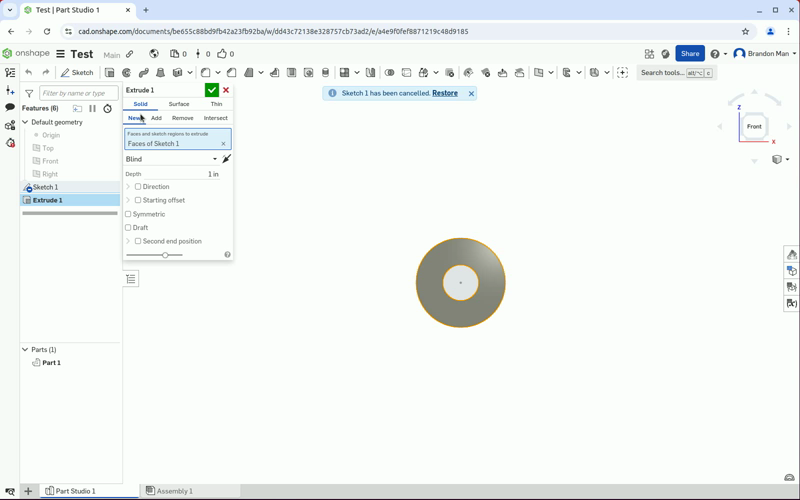
mouse_move(137, 120)
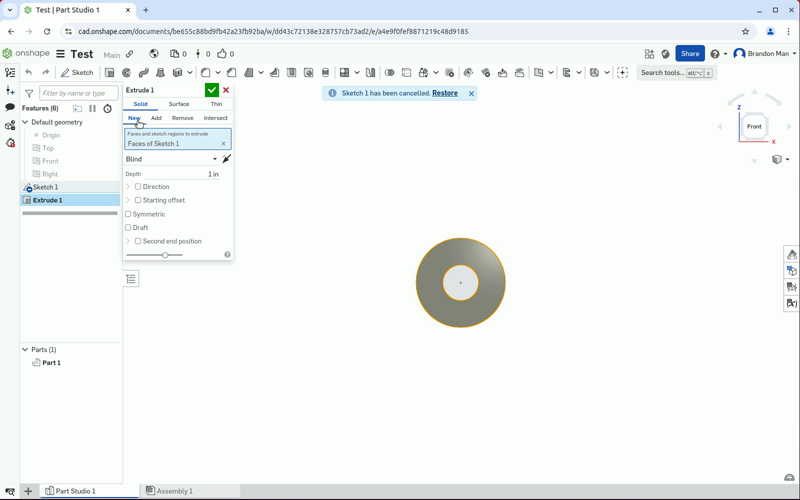
click(137, 120)
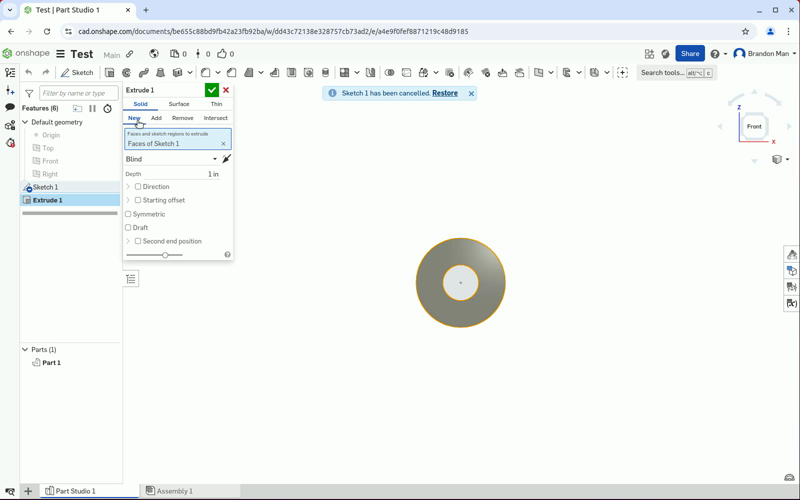
key(tab, 4)
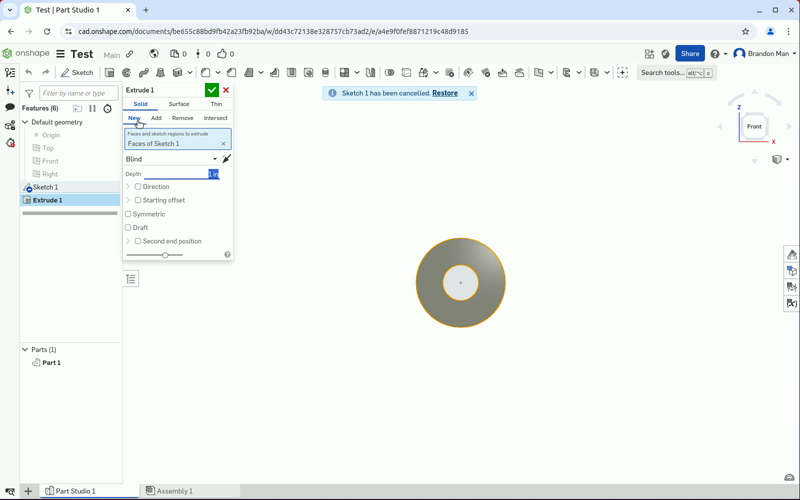
text(3.611)
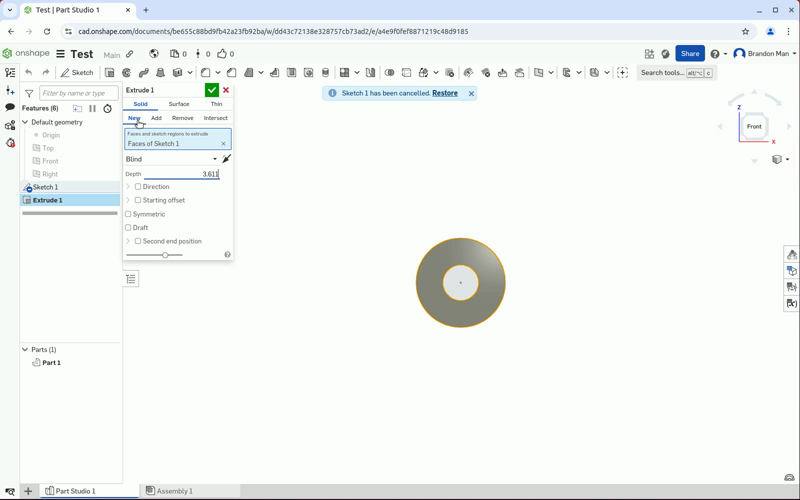
key(enter)
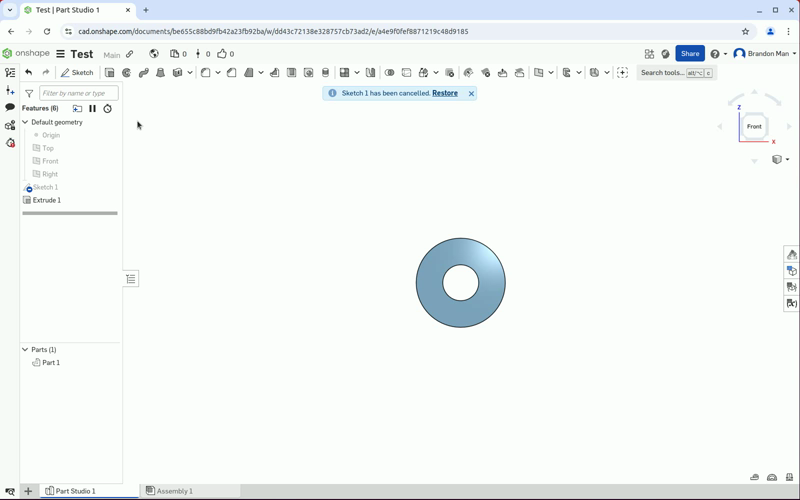
key(shift+h)
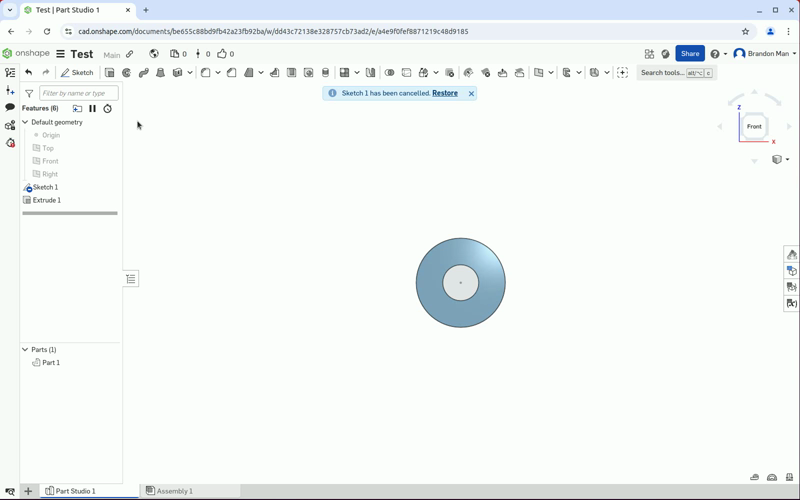
key(shift+h)
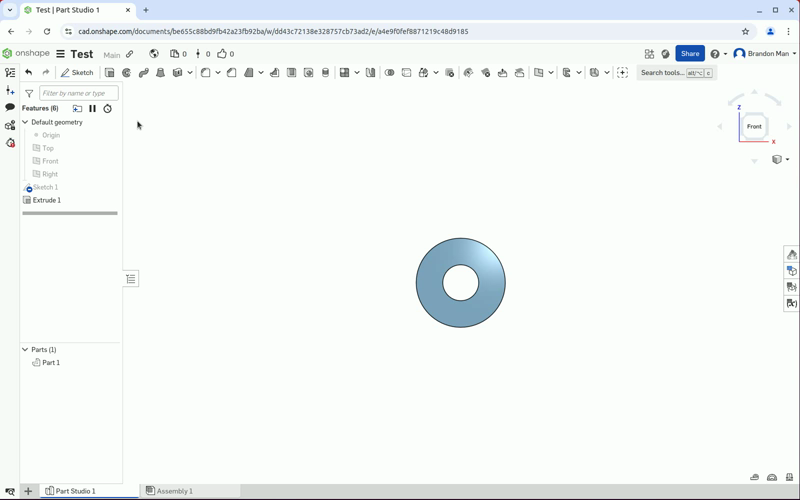
mouse_move(73, 189)
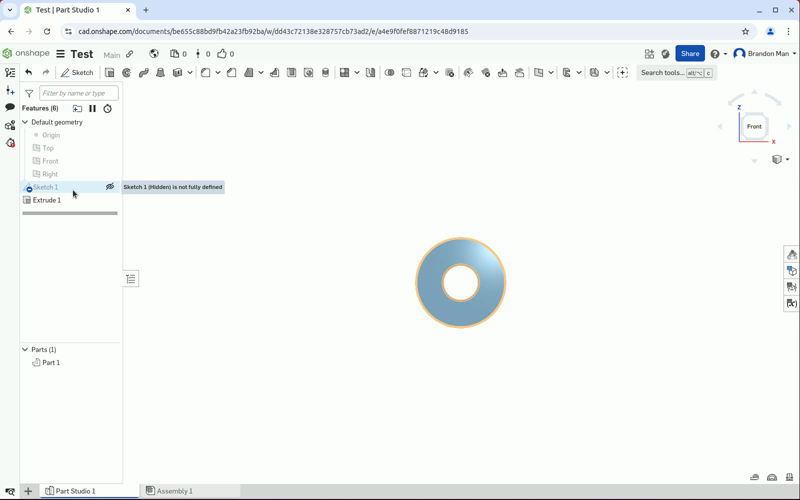
click(73, 189)
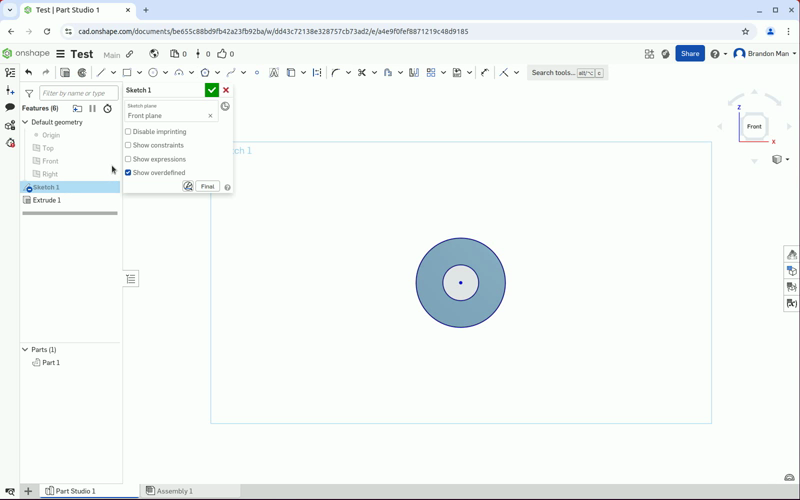
mouse_move(229, 92)
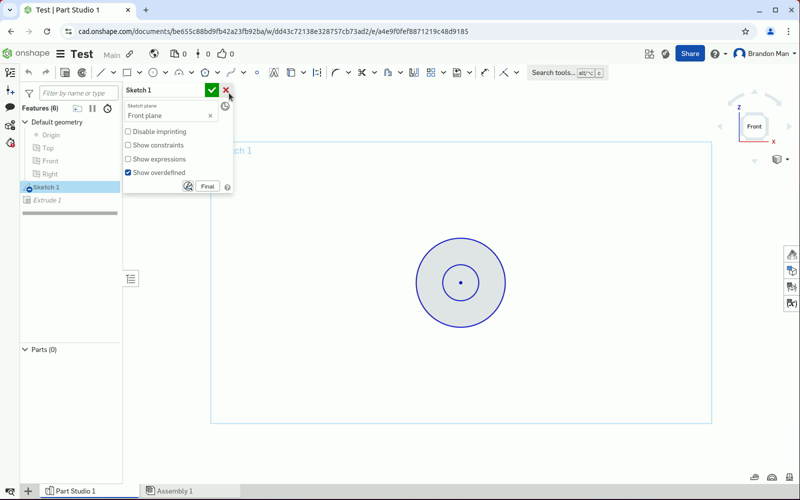
click(229, 92)
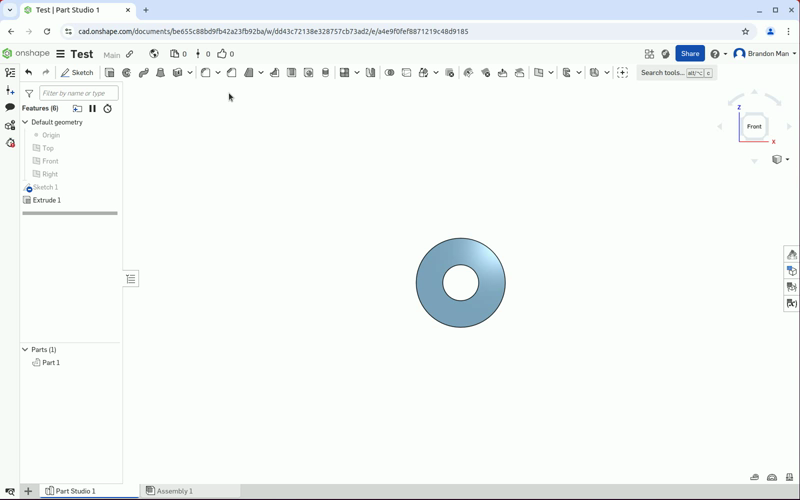
mouse_move(541, 75)
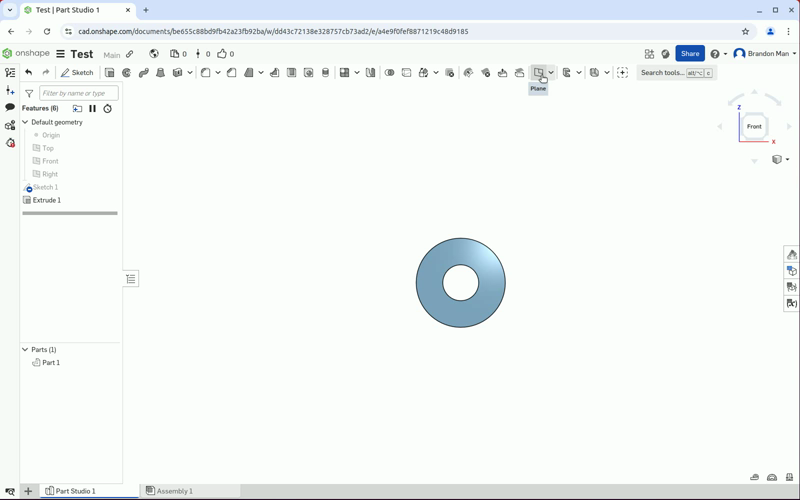
click(541, 75)
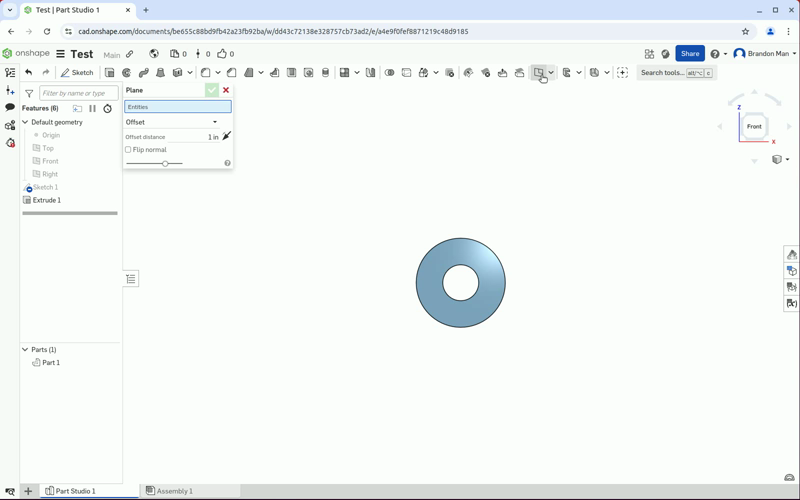
mouse_move(73, 163)
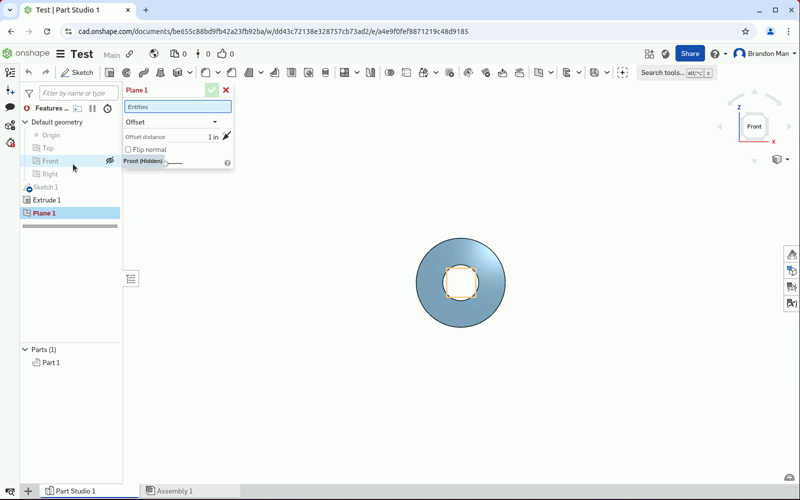
click(73, 163)
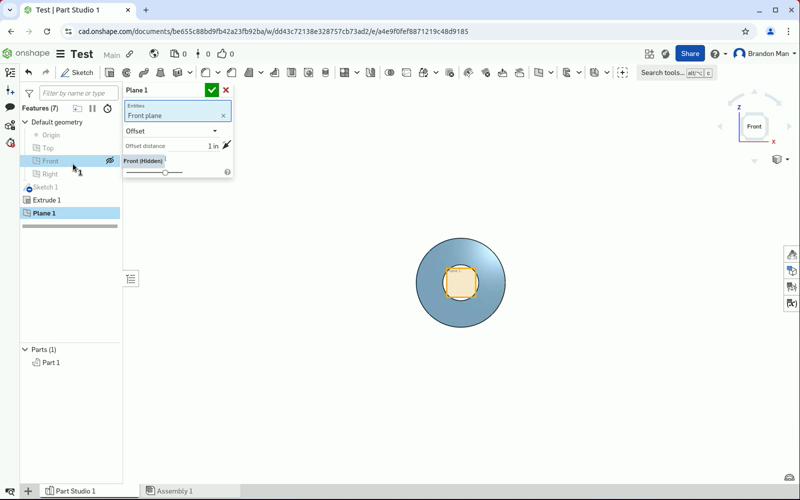
key(tab, 2)
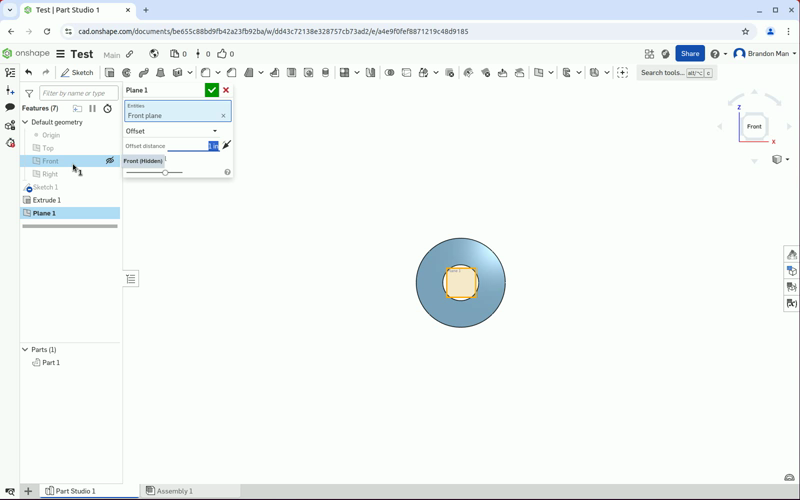
text(3.605)
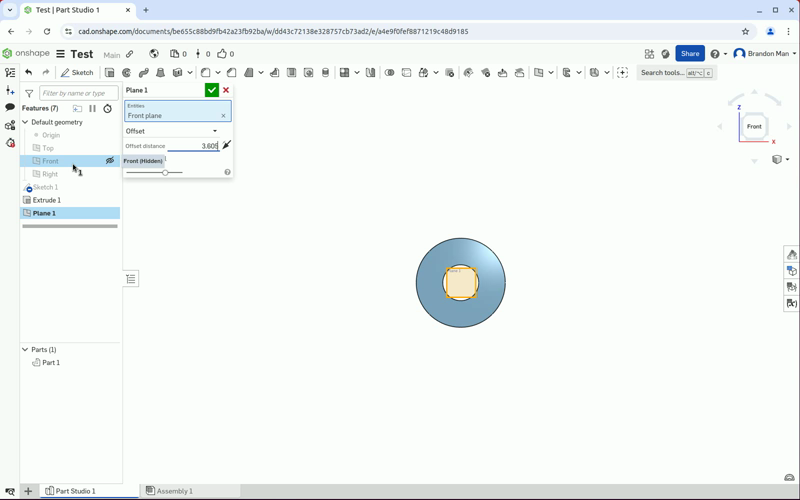
key(enter, 2)
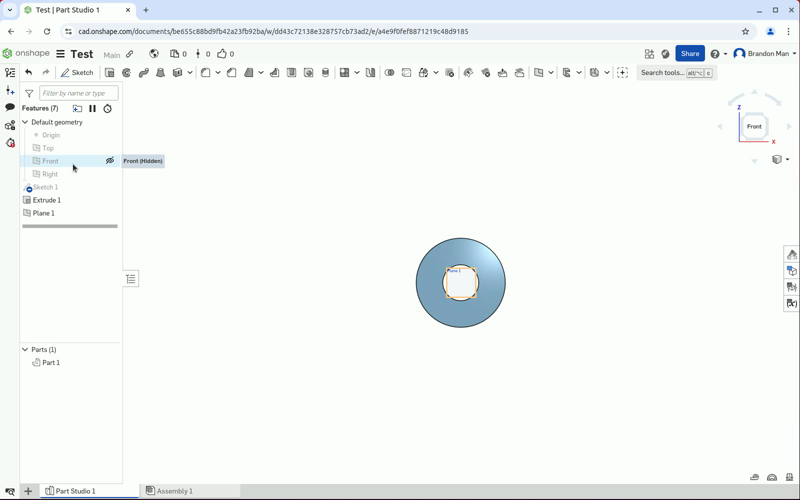
key(shift+s)
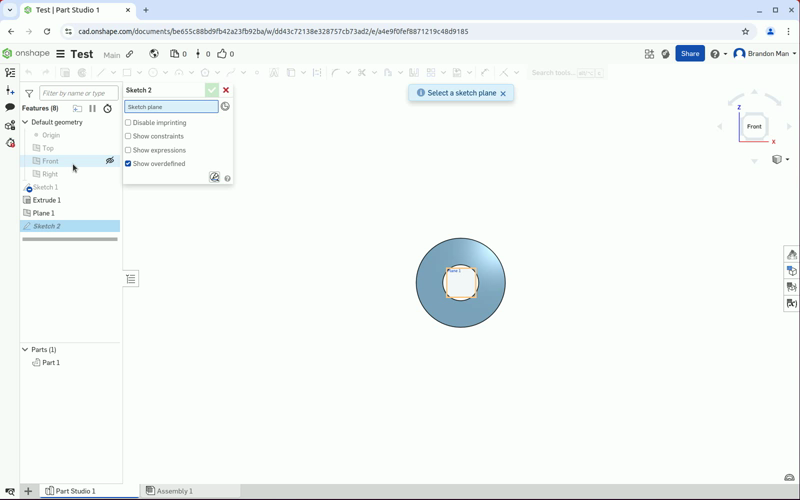
mouse_move(73, 215)
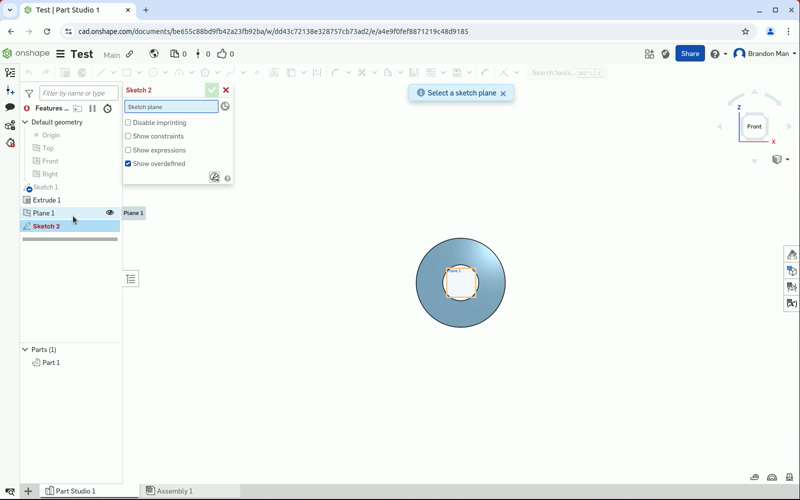
click(73, 215)
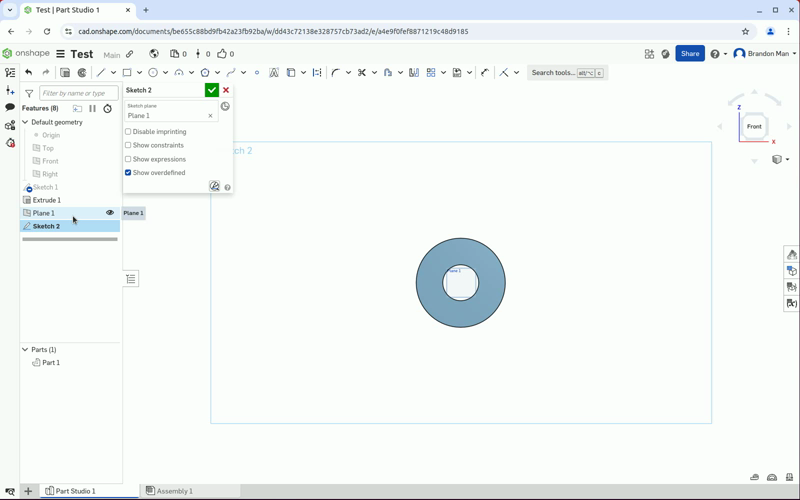
mouse_move(73, 352)
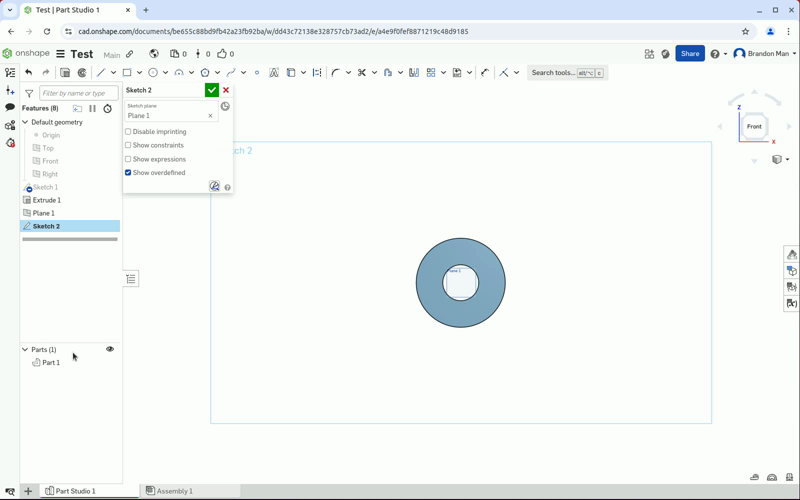
key(y)
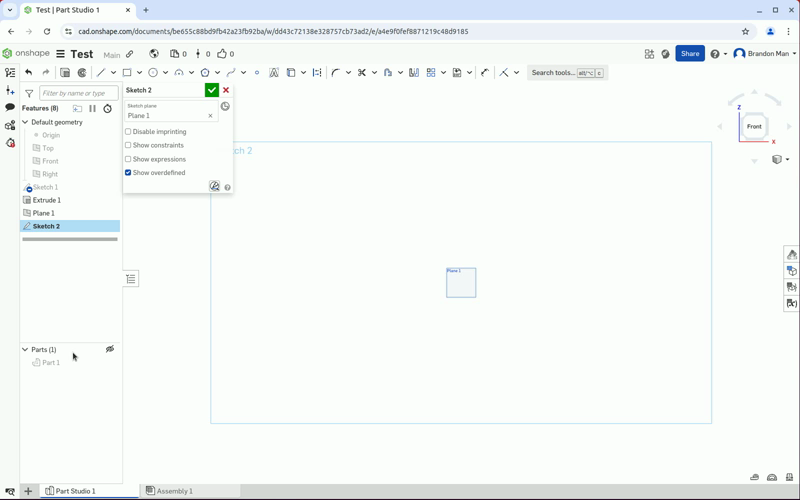
key(c)
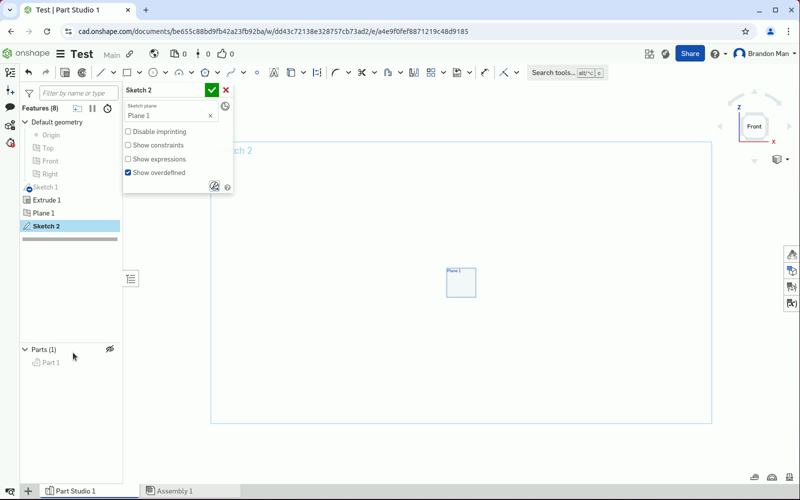
key_down(shift)
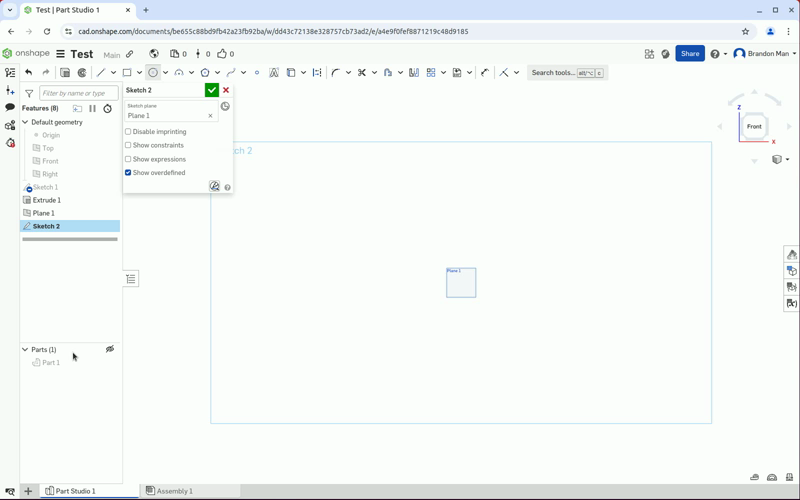
mouse_move(460, 282)
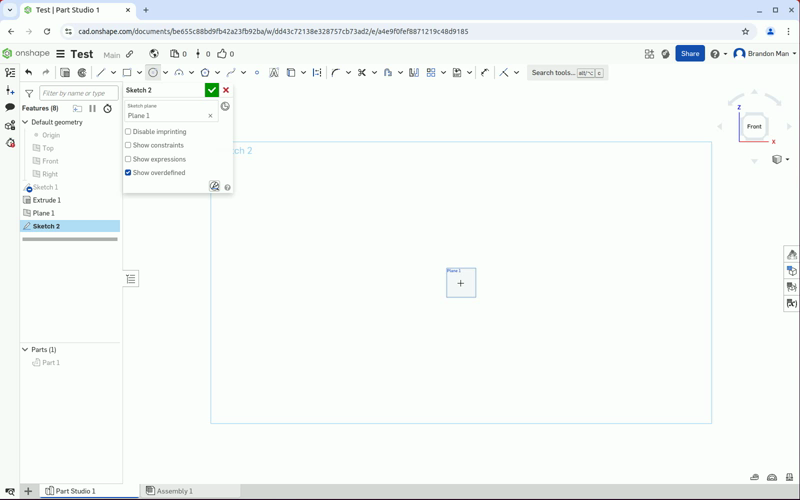
click(460, 282)
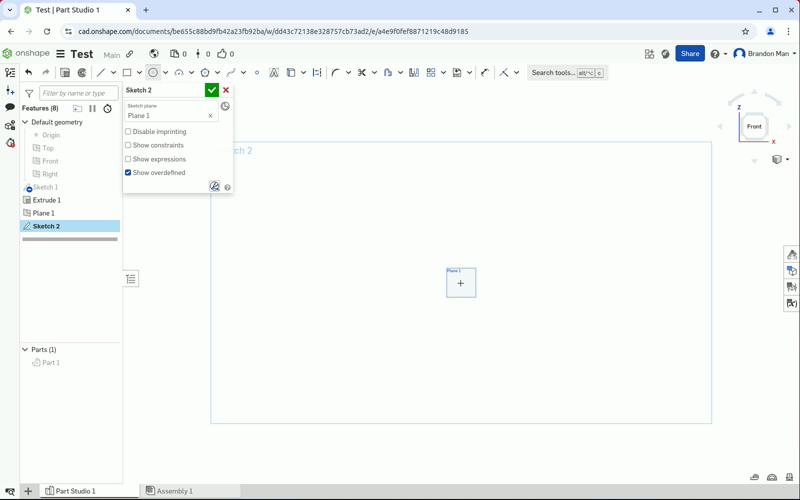
key_up(shift)
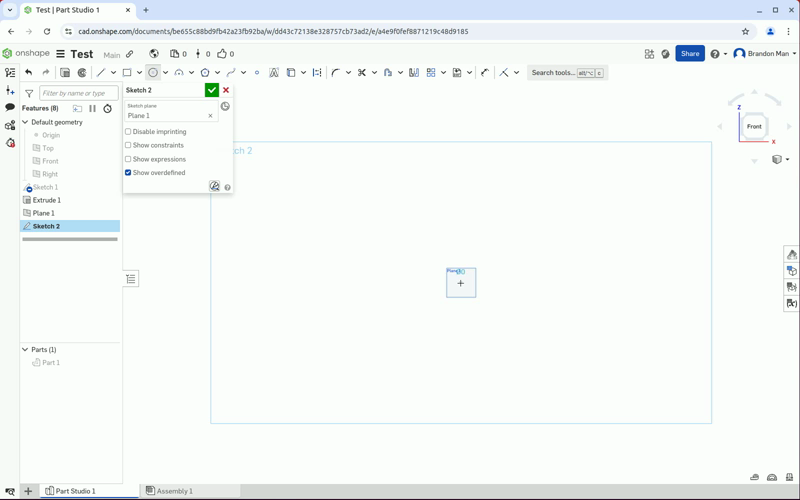
mouse_move(492, 282)
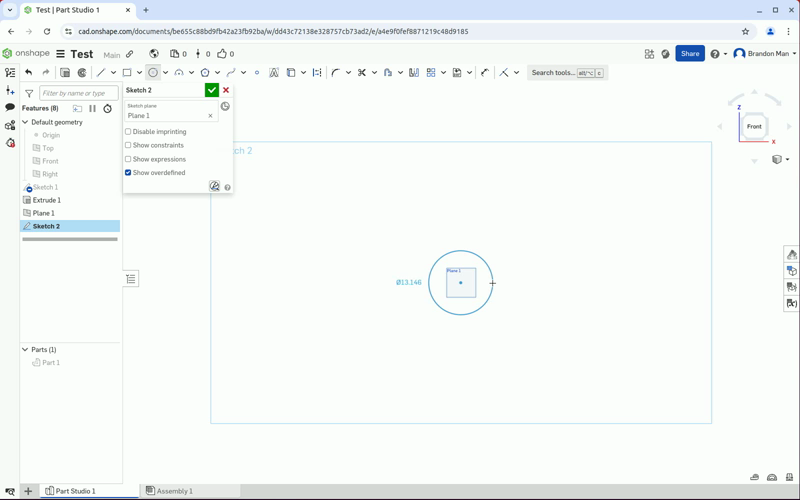
click(492, 282)
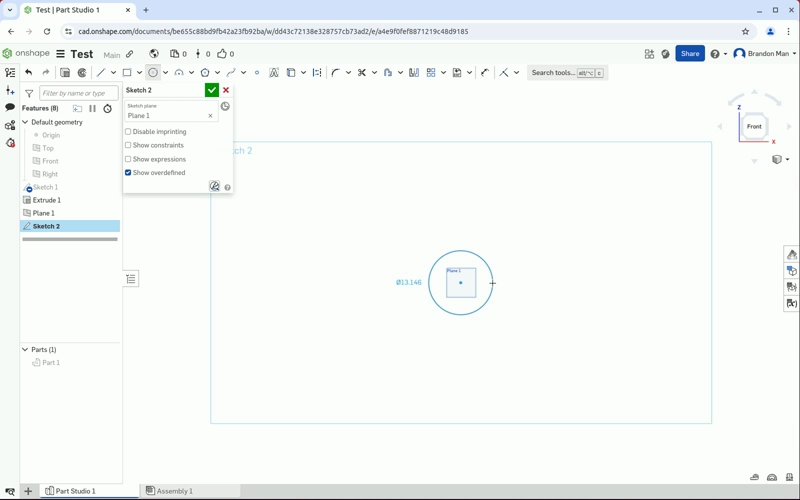
key(esc)
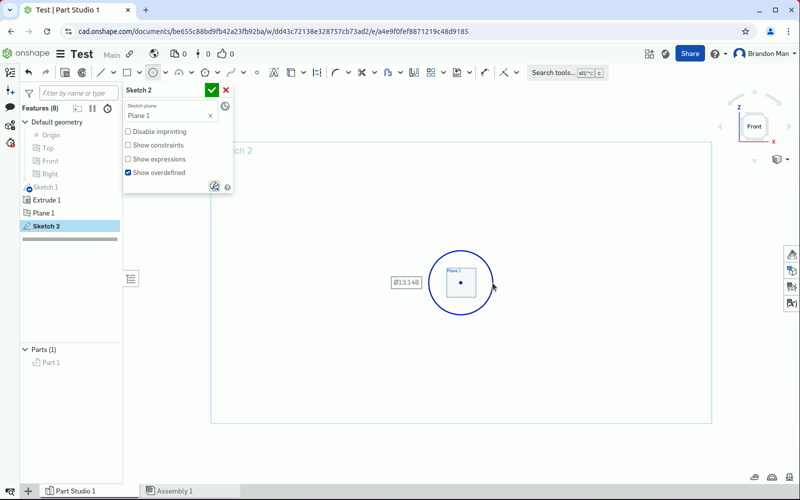
key(c)
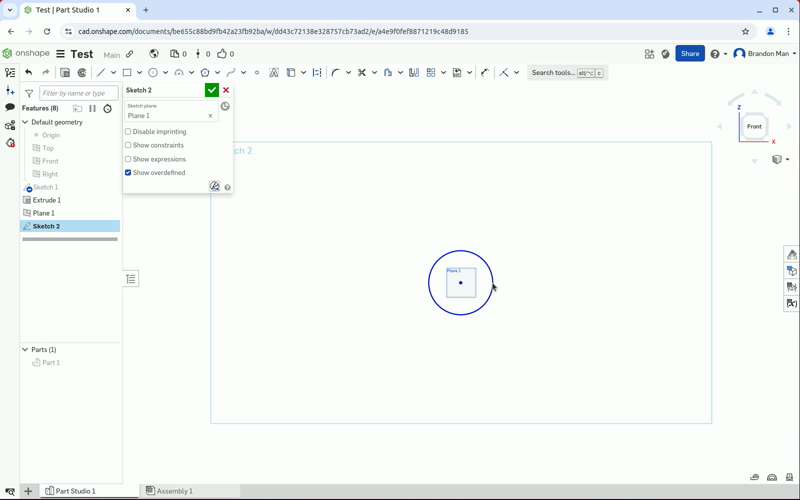
key_down(shift)
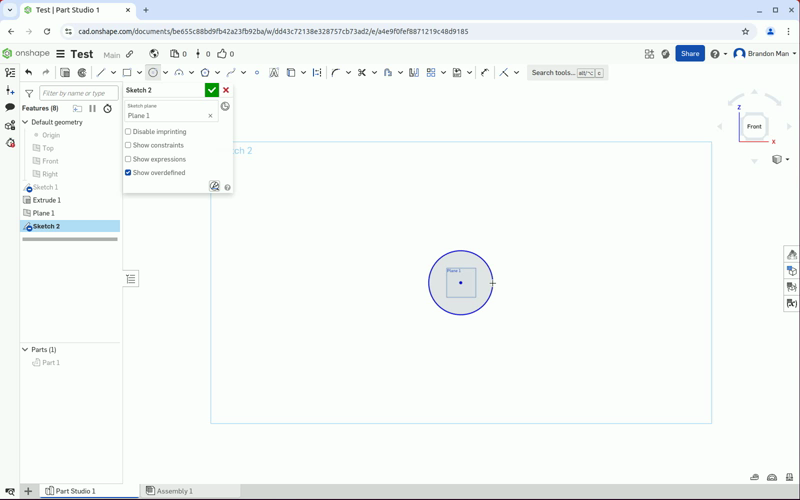
mouse_move(460, 282)
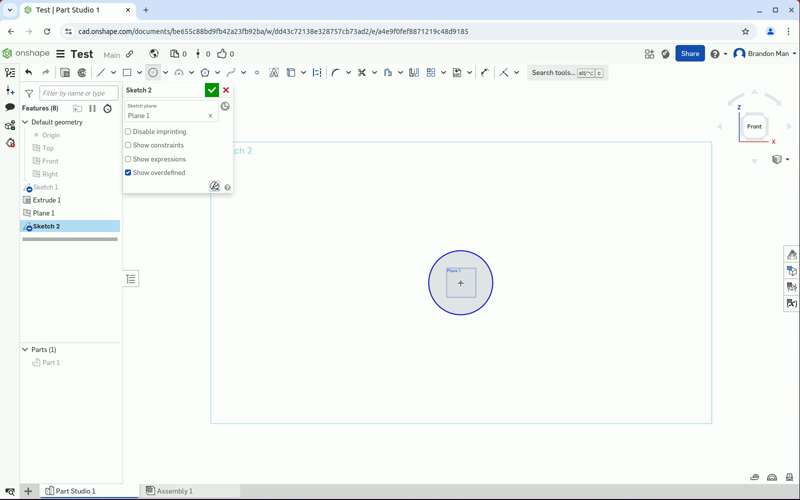
click(460, 282)
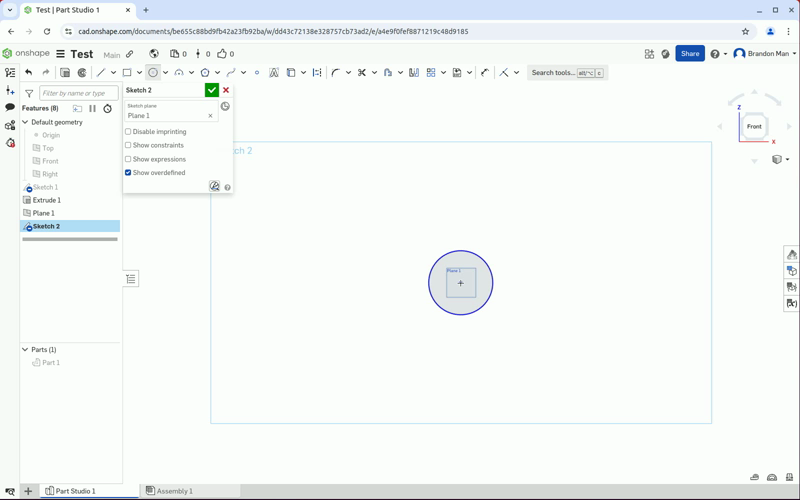
key_up(shift)
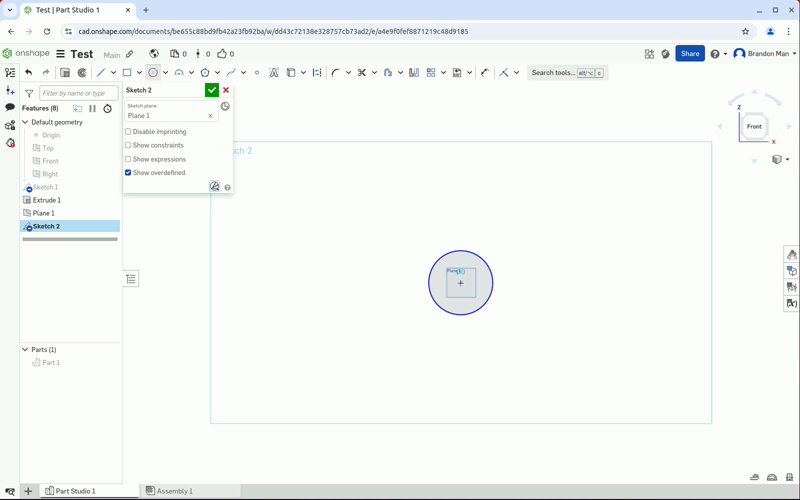
mouse_move(478, 282)
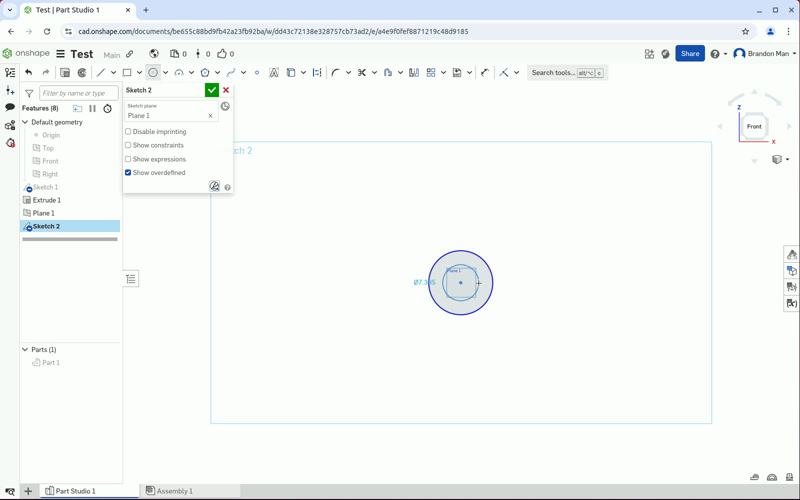
click(478, 282)
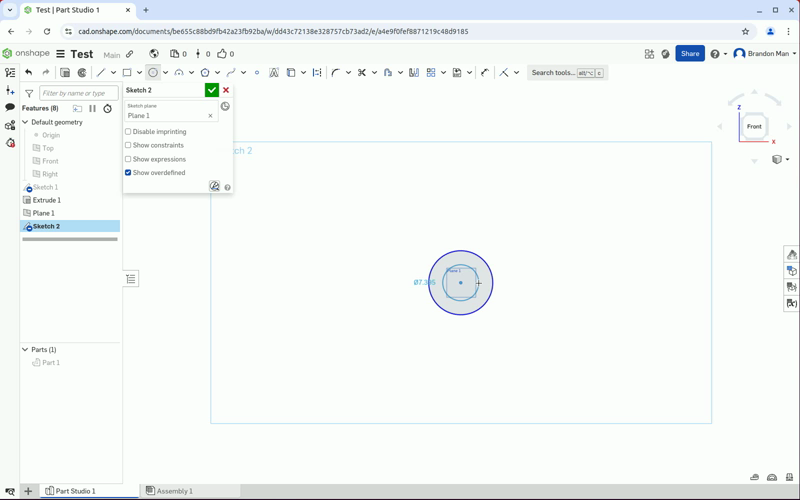
key(esc)
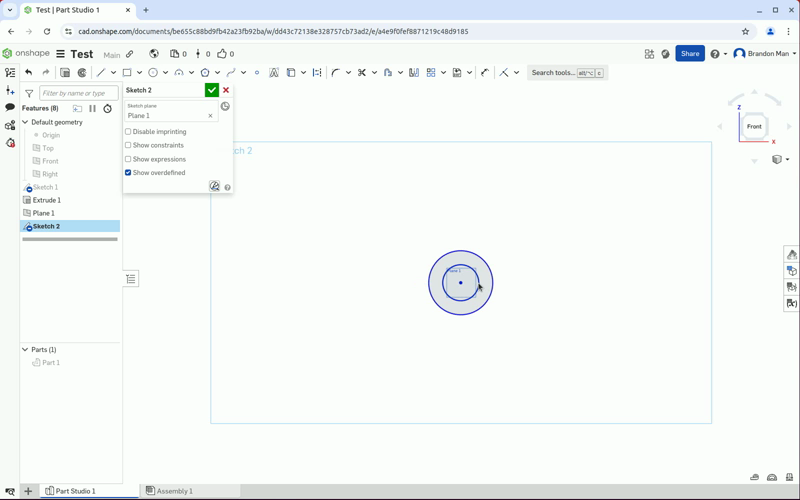
mouse_move(456, 260)
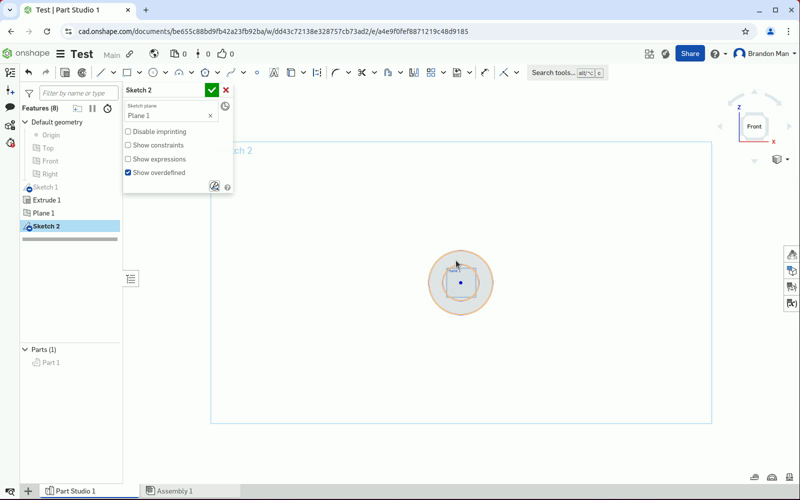
click(456, 260)
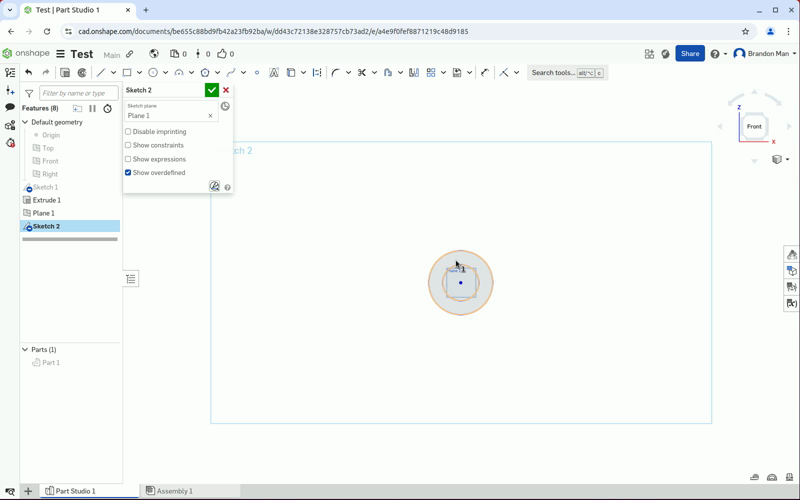
mouse_move(73, 352)
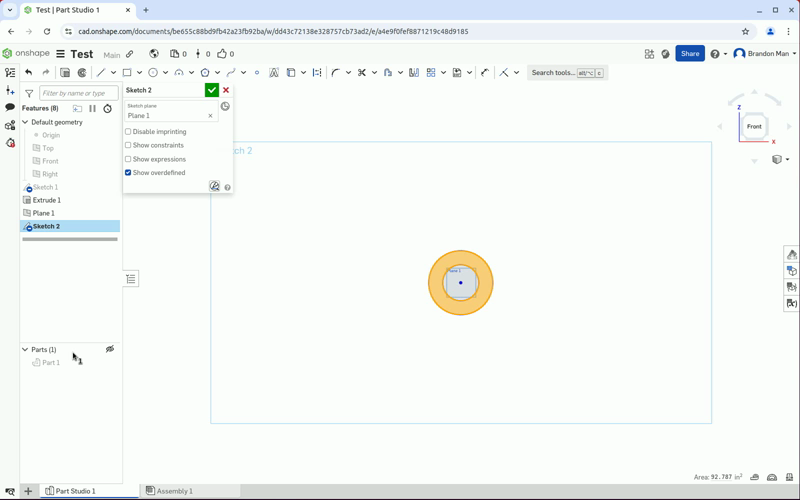
key(shift+y)
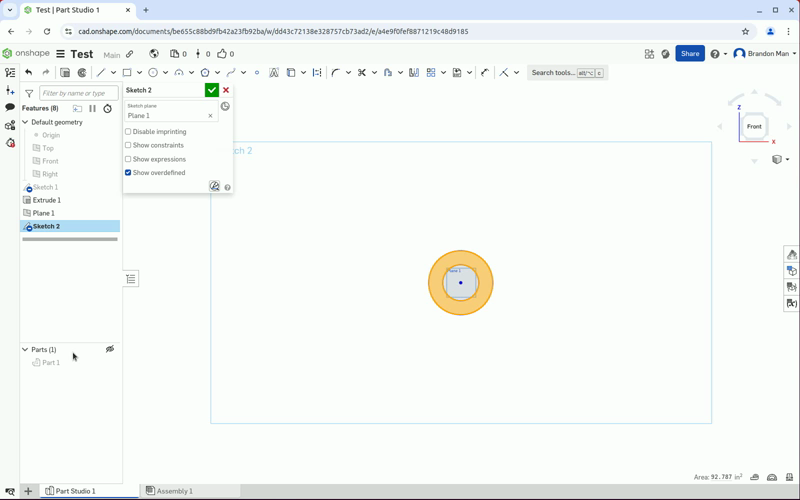
key(shift+e)
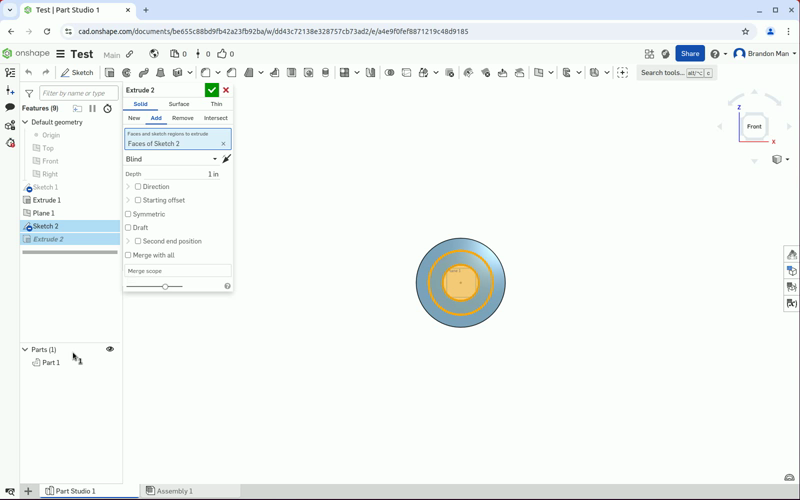
mouse_move(143, 106)
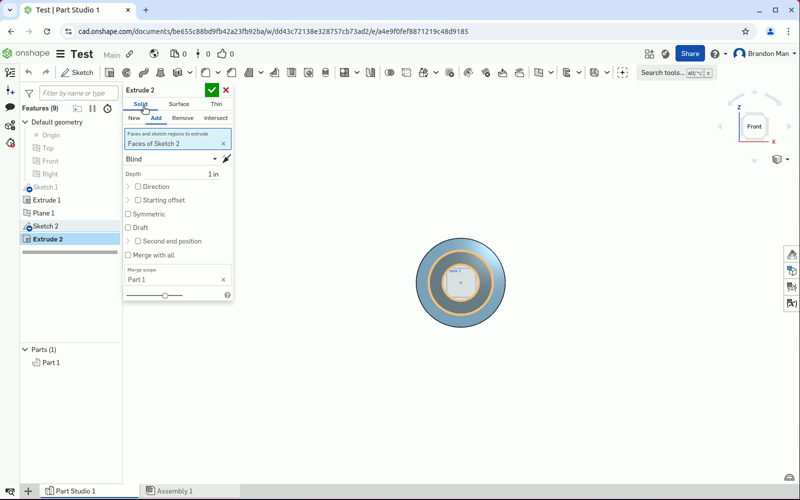
click(143, 106)
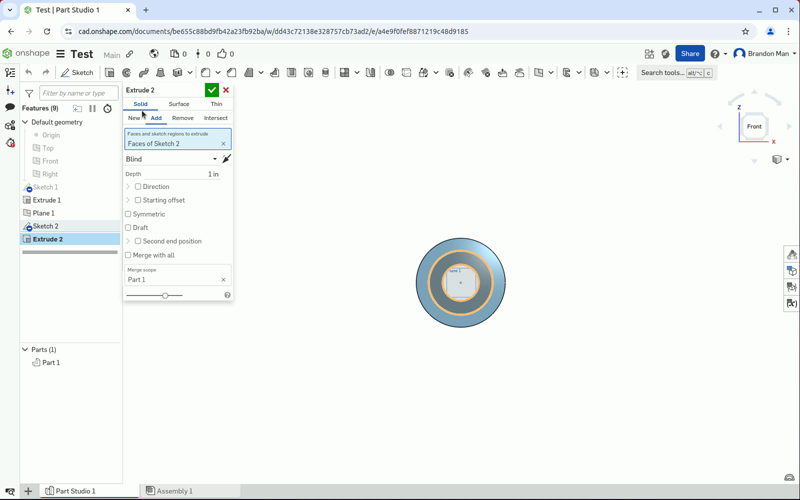
mouse_move(137, 120)
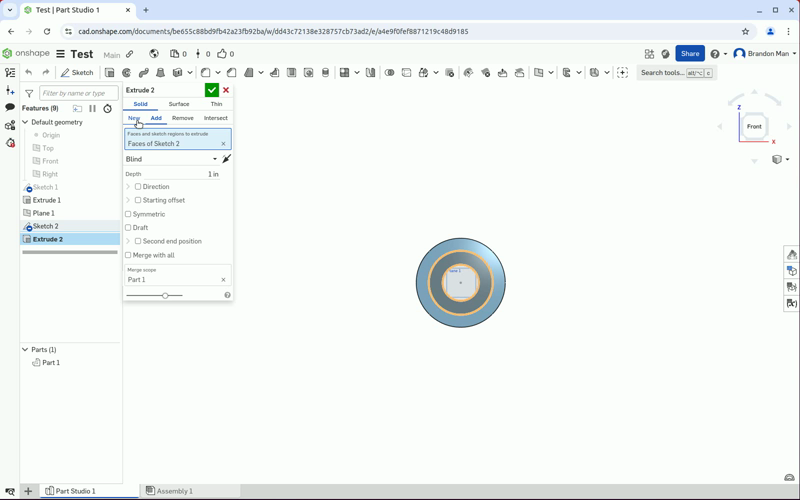
click(137, 120)
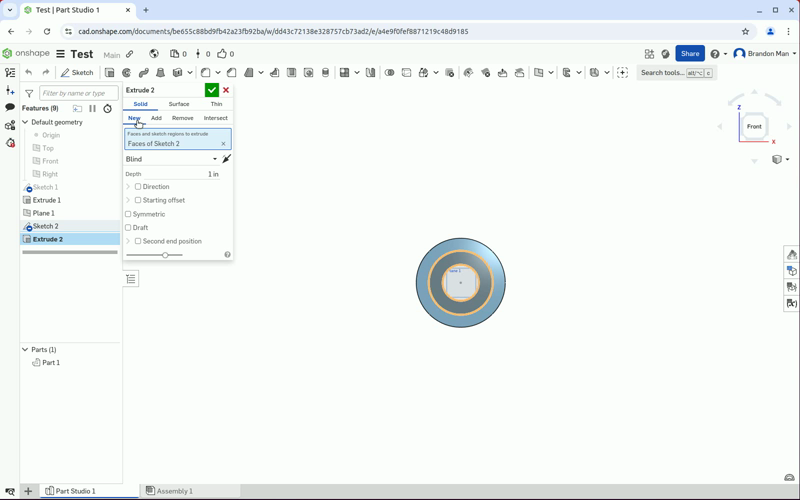
key(tab, 4)
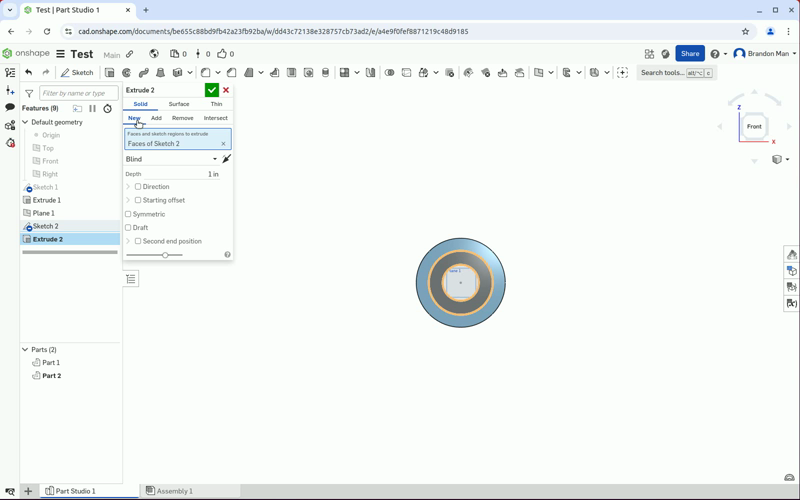
text(1.204)
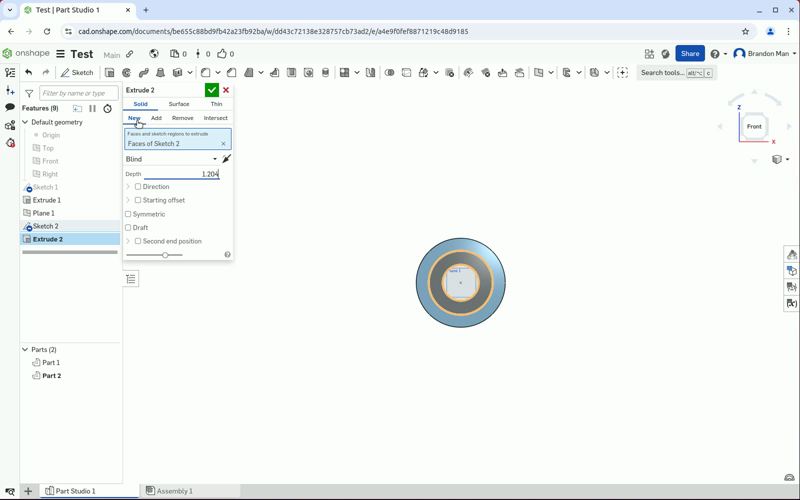
key(enter)
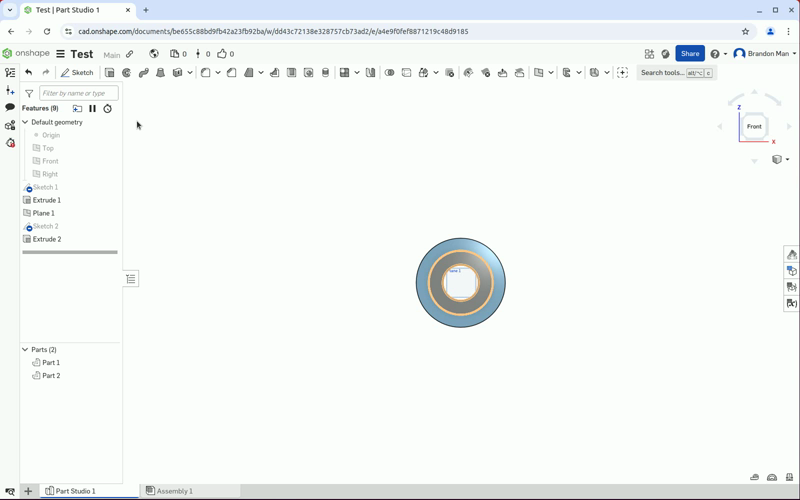
key(shift+h)
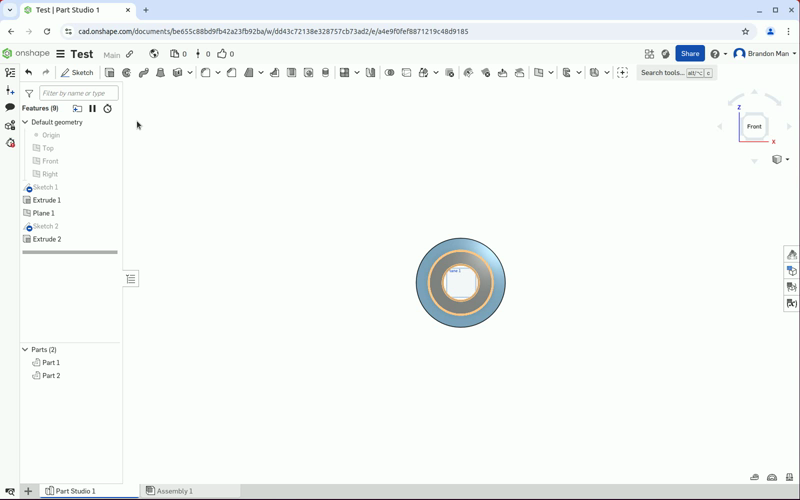
key(shift+h)
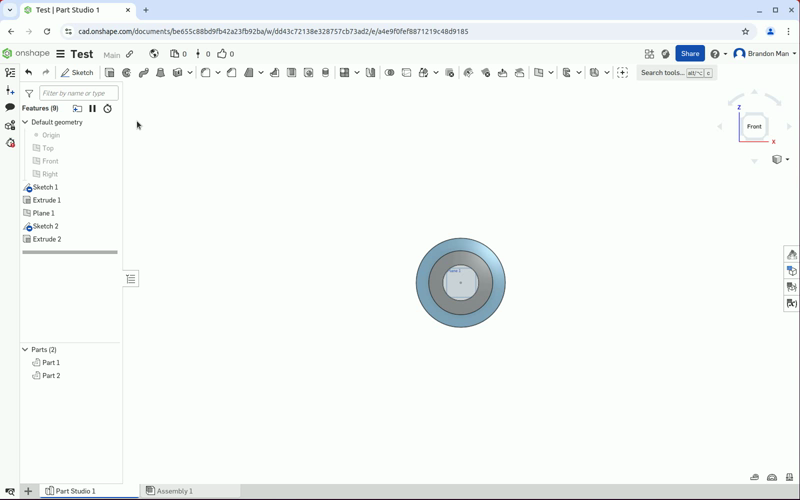
key(shift+7)
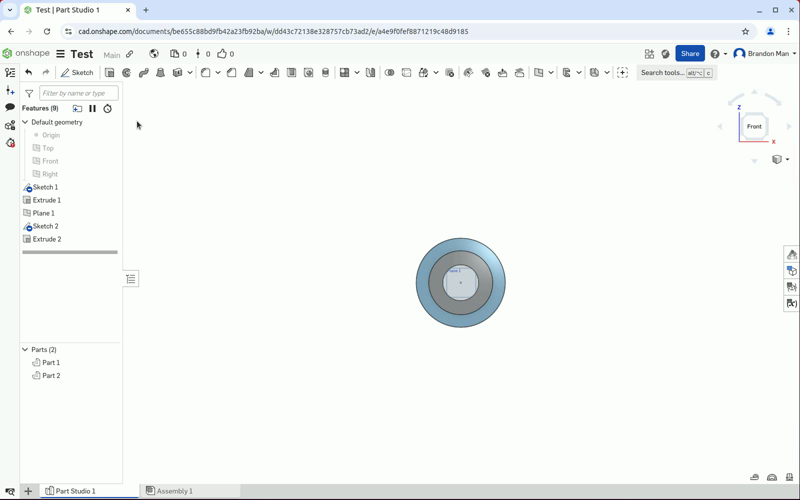
key(left, 2)
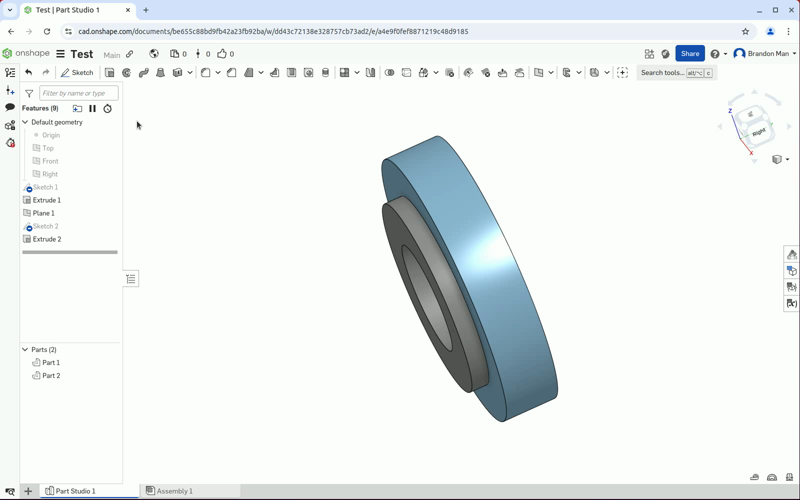
key(down, 2)
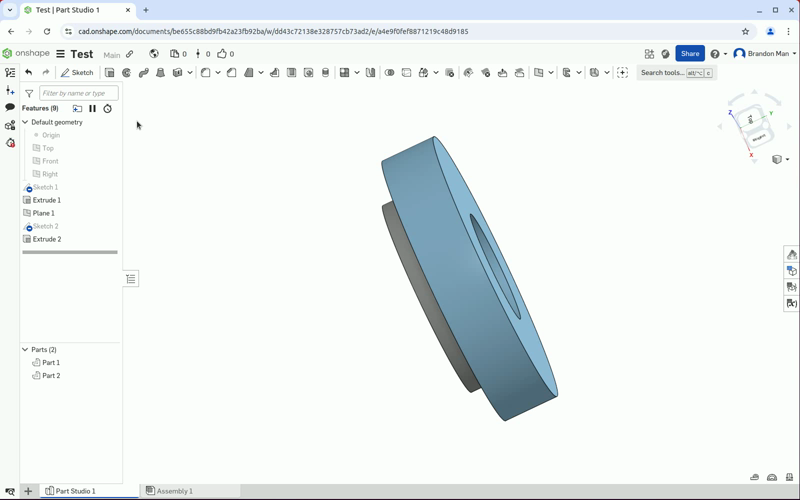
key(up, 2)
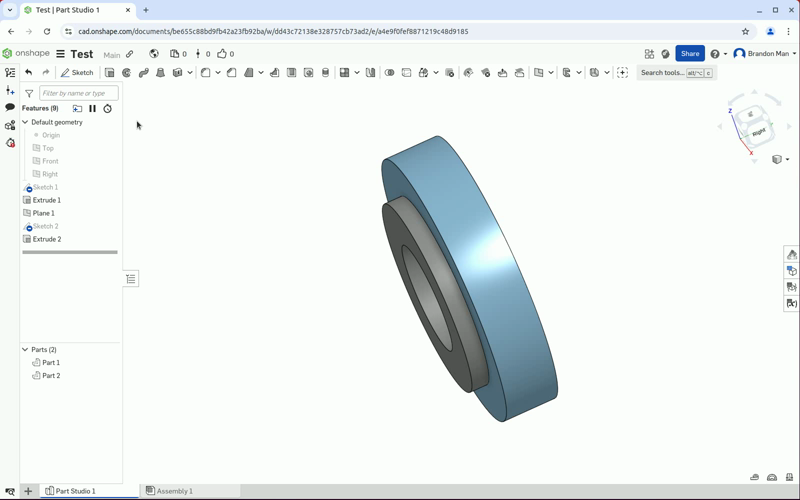
key(right, 2)
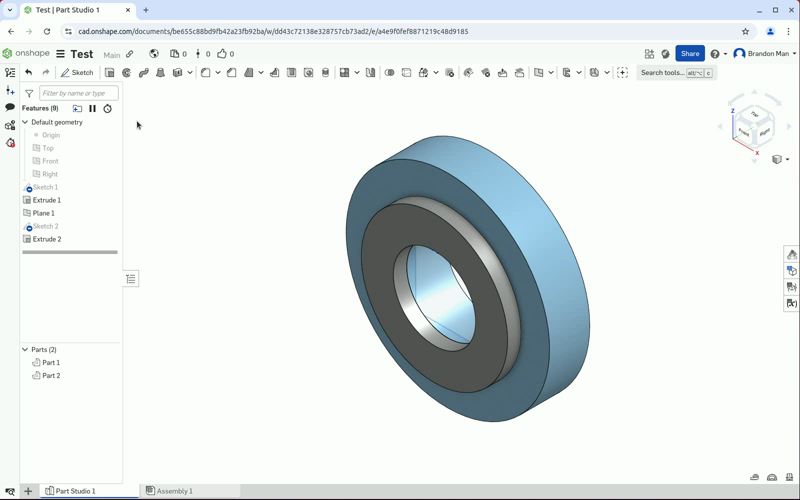
mouse_move(73, 189)
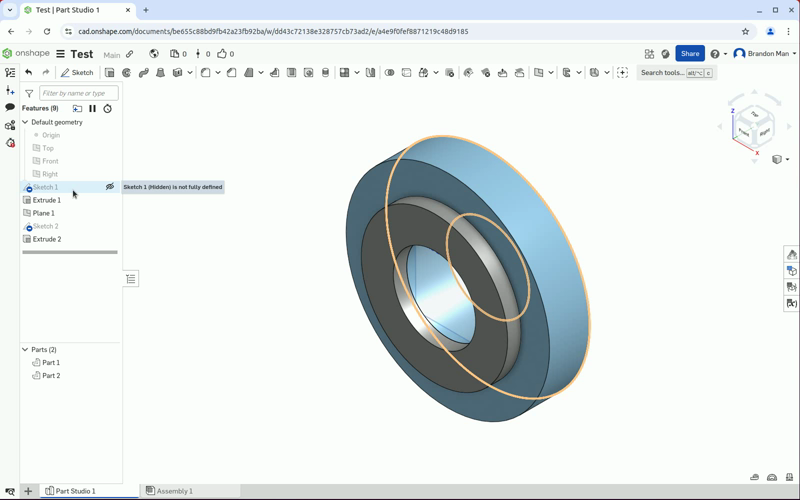
click(73, 189)